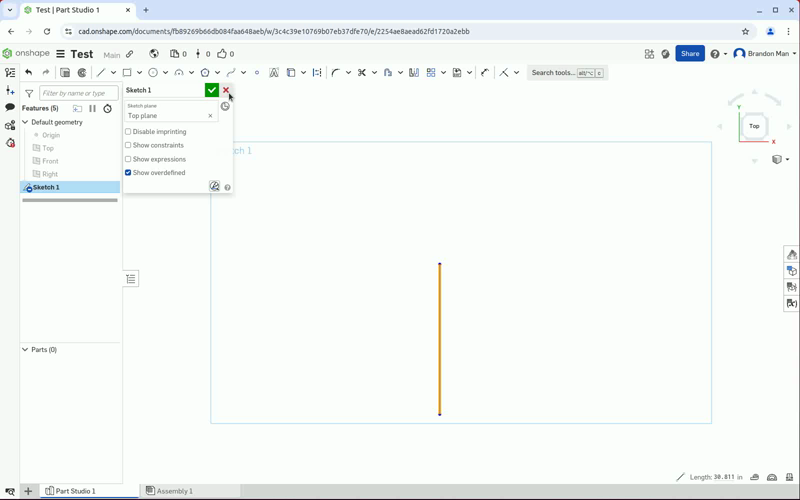
key(shift+h)
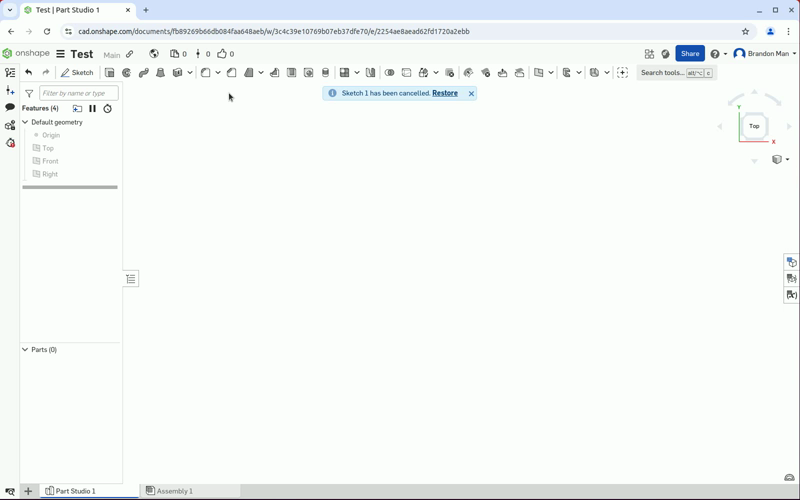
mouse_move(73, 352)
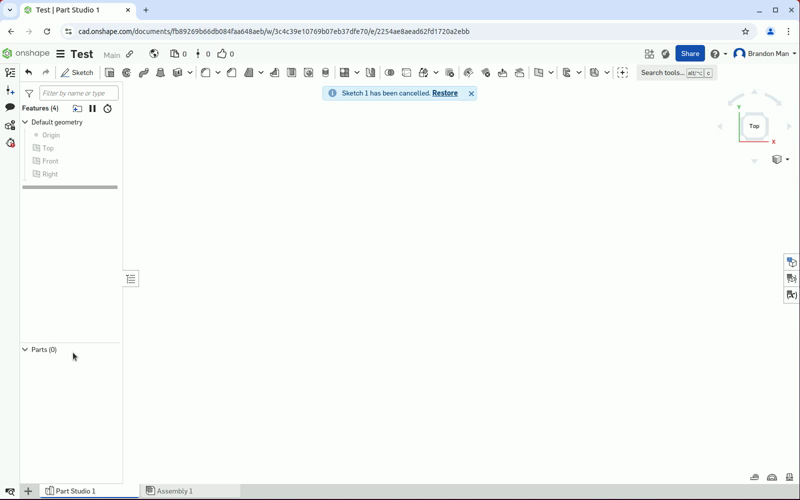
key(y)
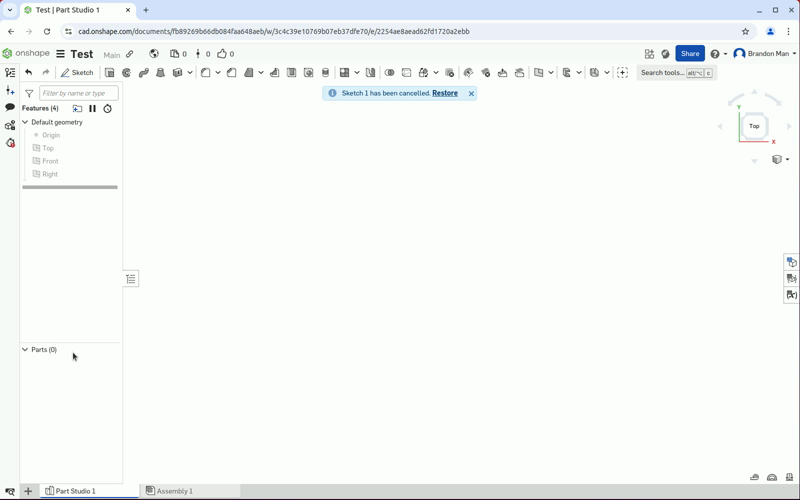
key(shift+p)
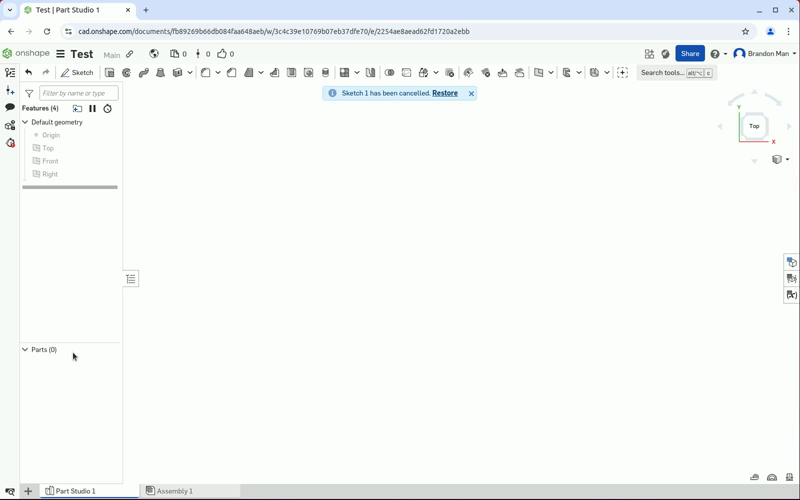
key(space)
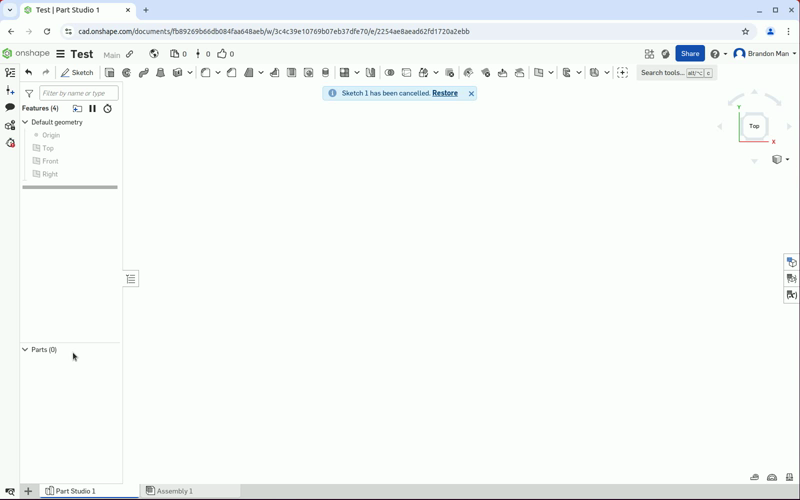
key_down(shift)
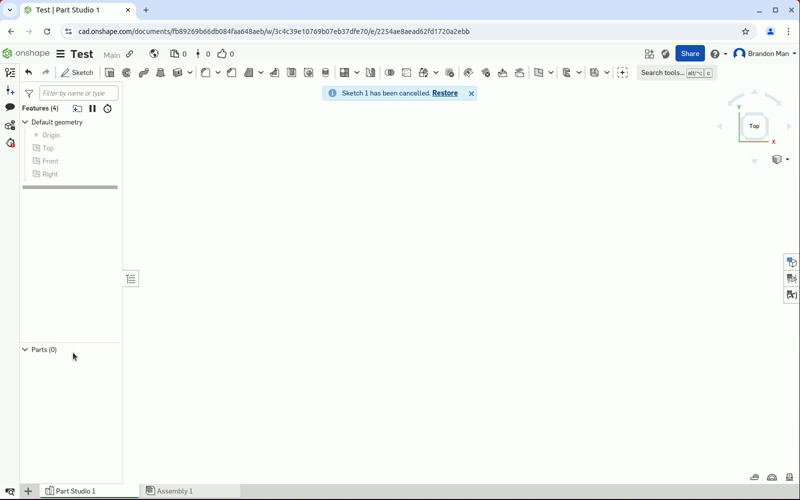
key(up)
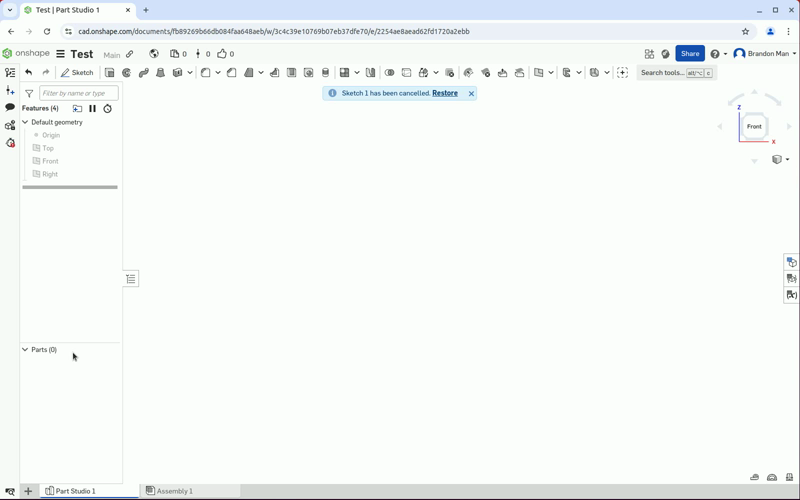
key_up(shift)
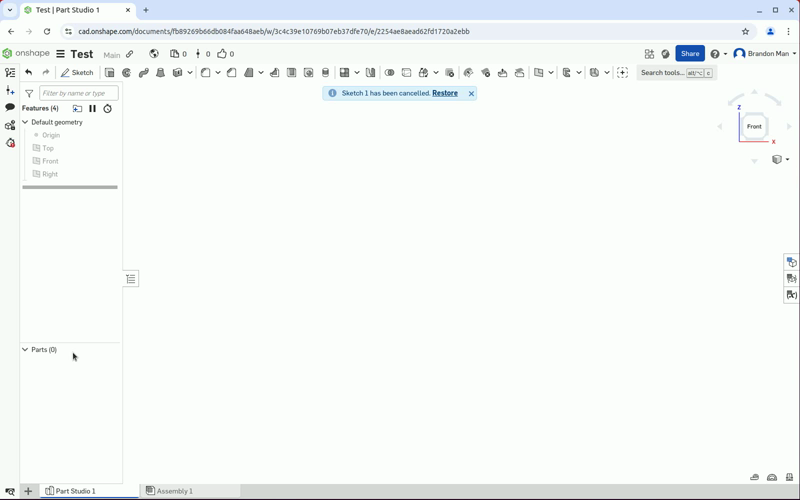
mouse_move(73, 352)
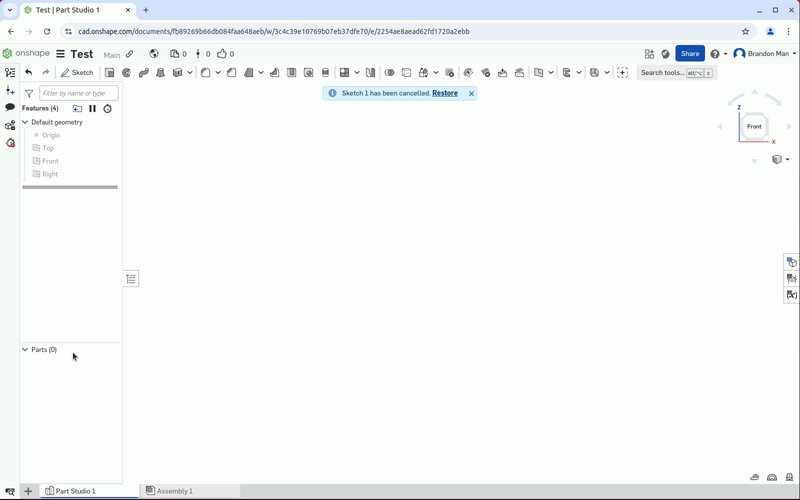
key(shift+y)
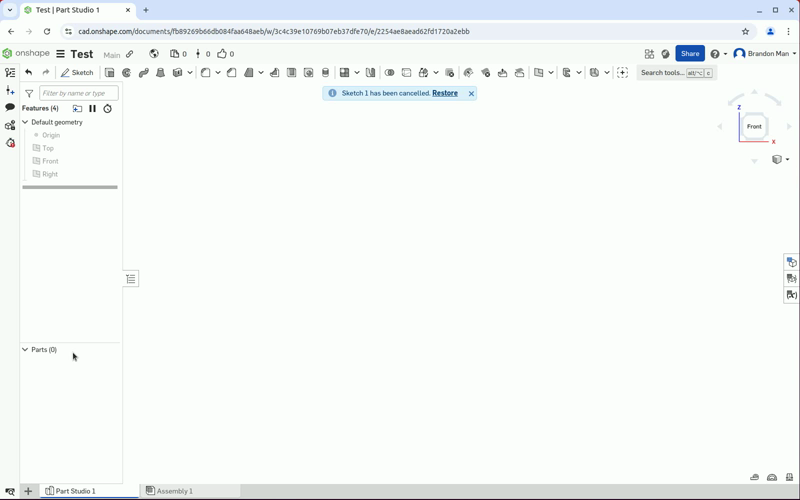
key(shift+s)
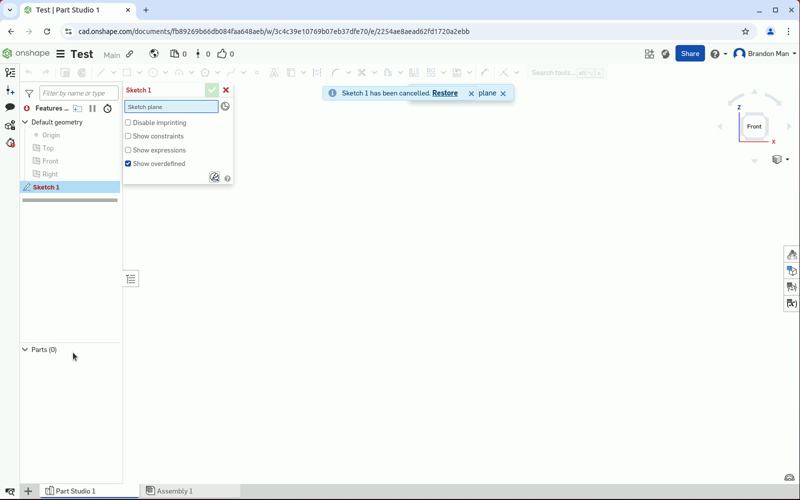
mouse_move(73, 163)
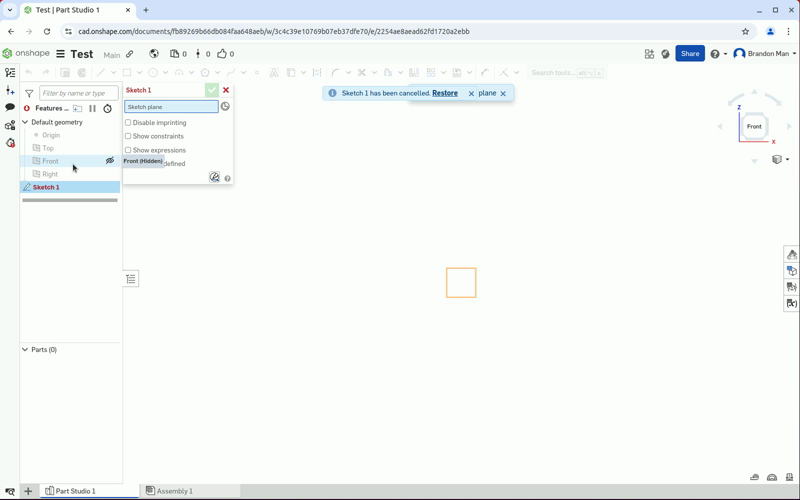
click(73, 163)
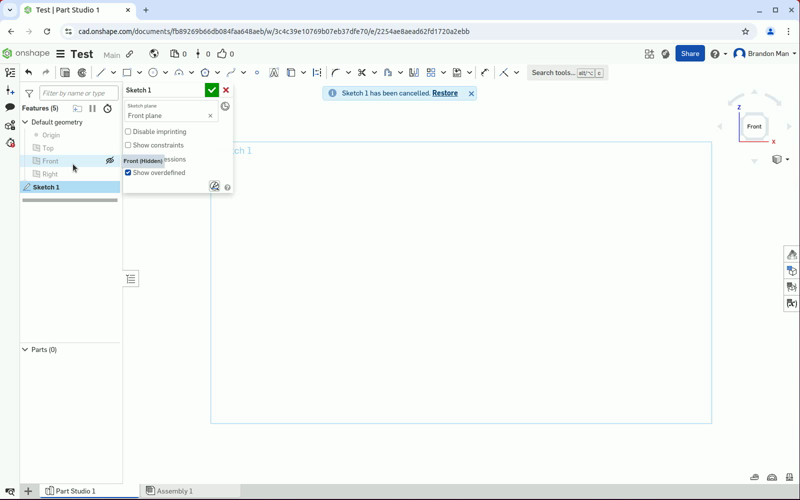
mouse_move(73, 352)
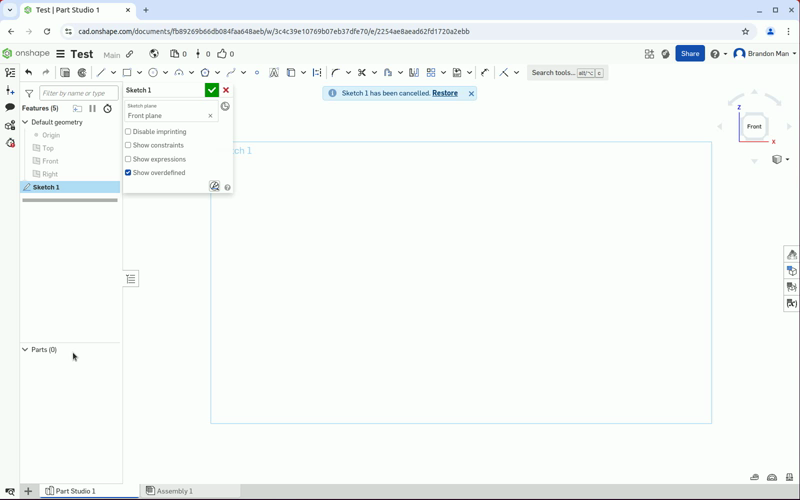
key(y)
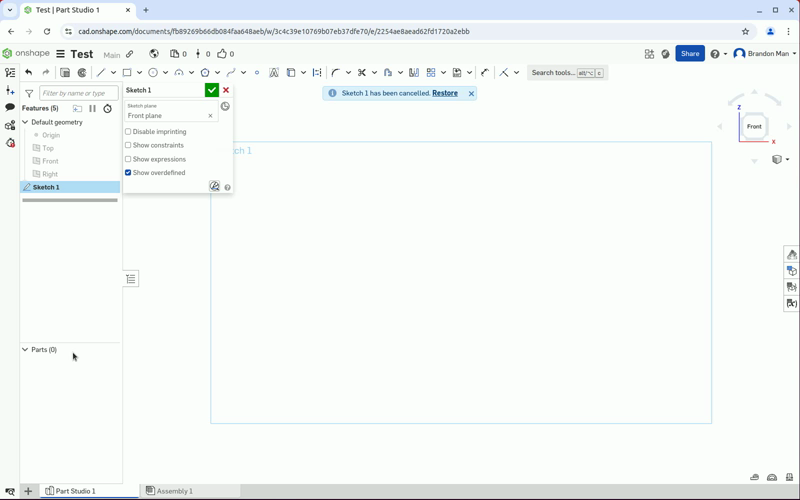
key(l)
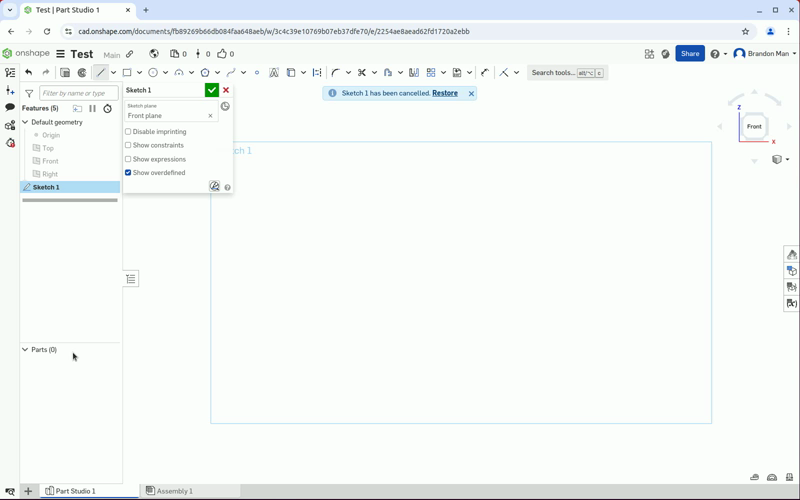
key_down(shift)
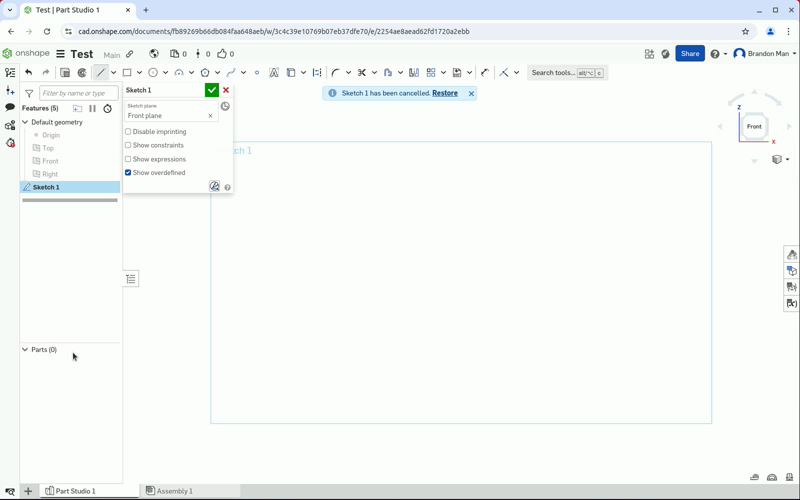
mouse_move(420, 282)
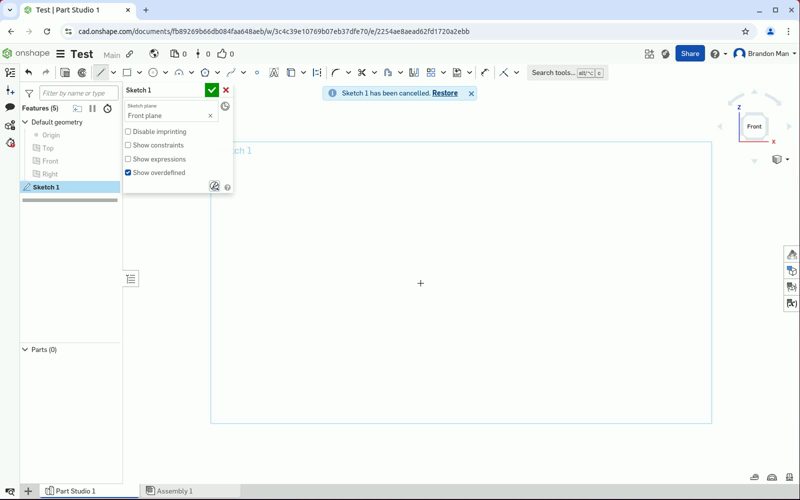
click(420, 282)
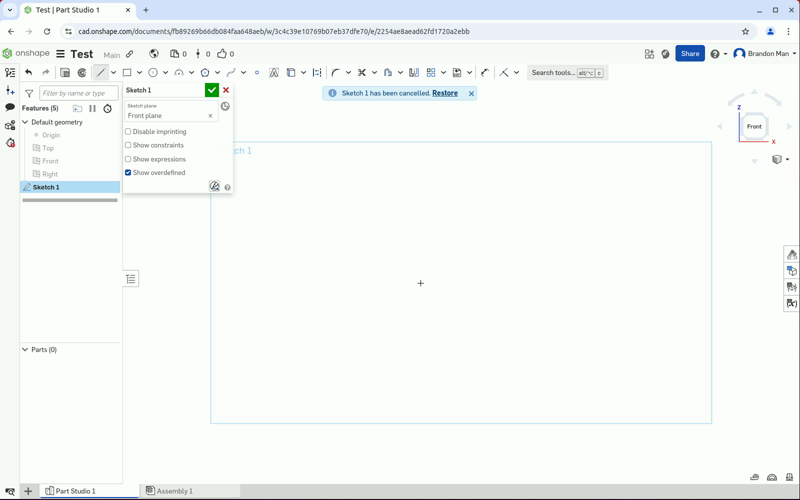
key_up(shift)
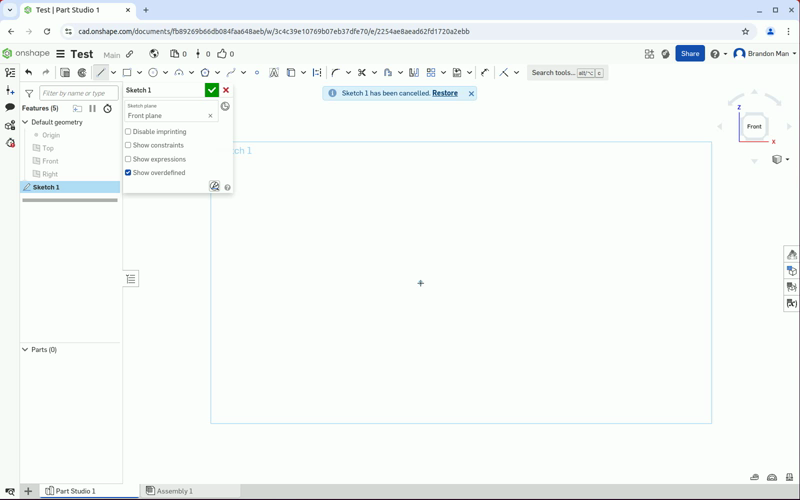
key_down(shift)
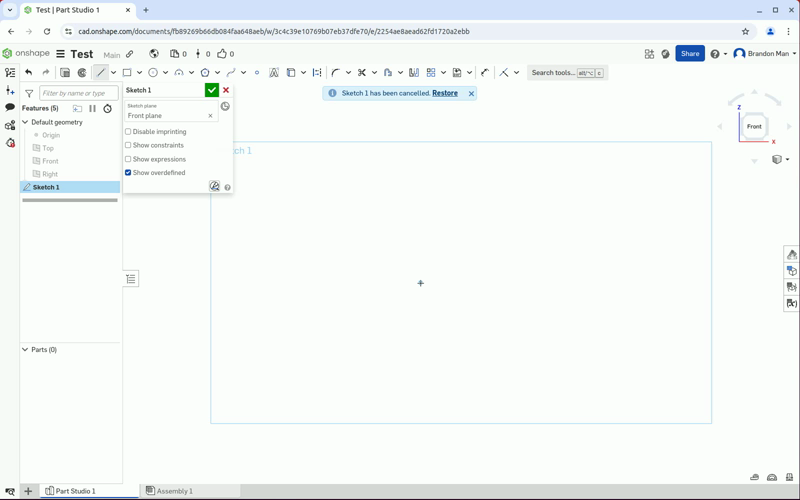
mouse_move(450, 282)
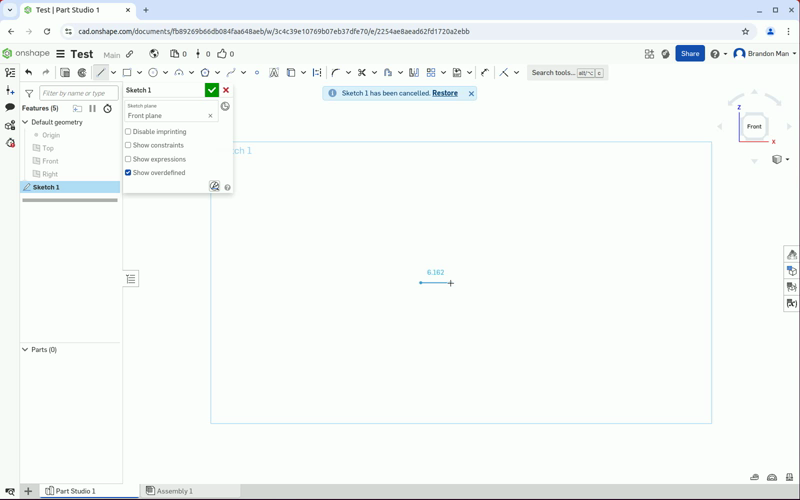
mouse_move(477, 282)
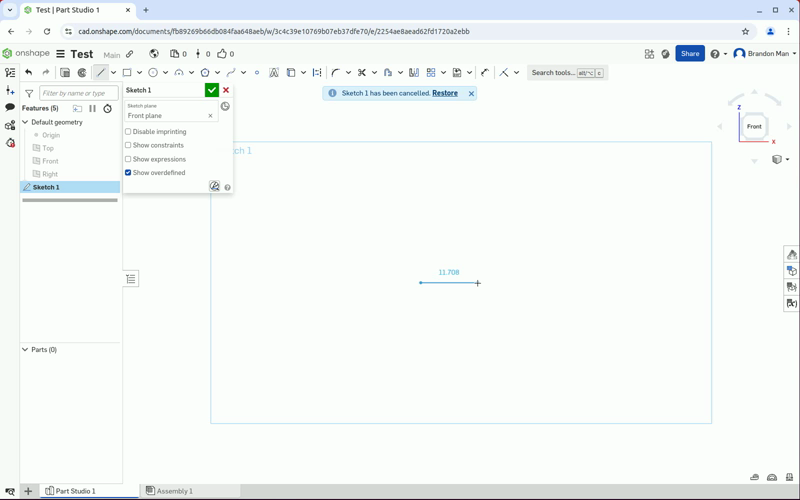
click(477, 282)
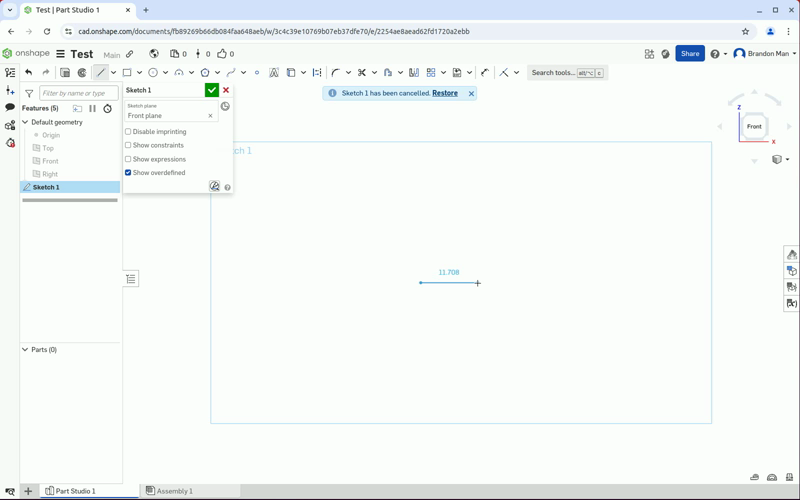
key_up(shift)
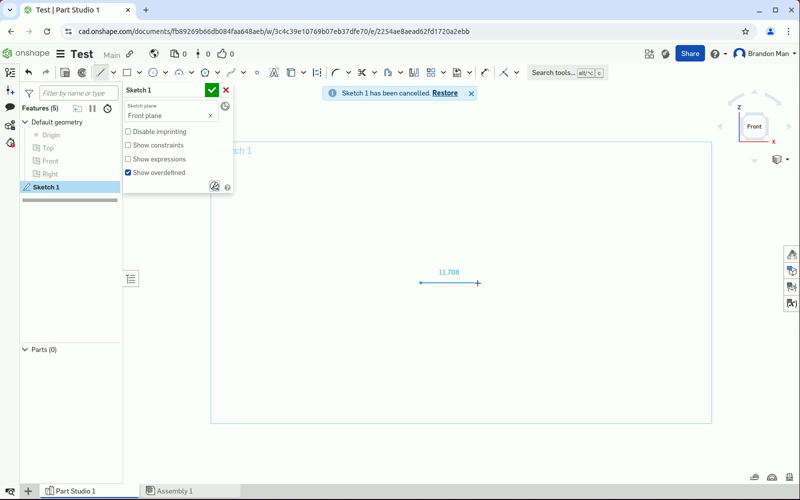
key_down(shift)
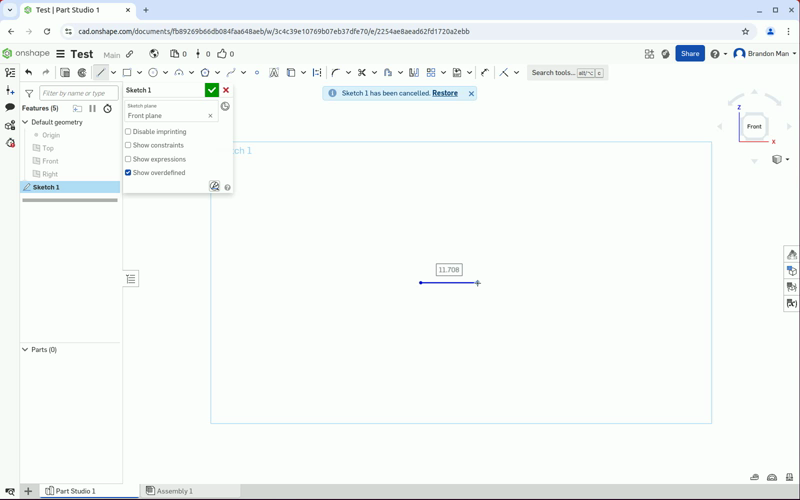
mouse_move(507, 282)
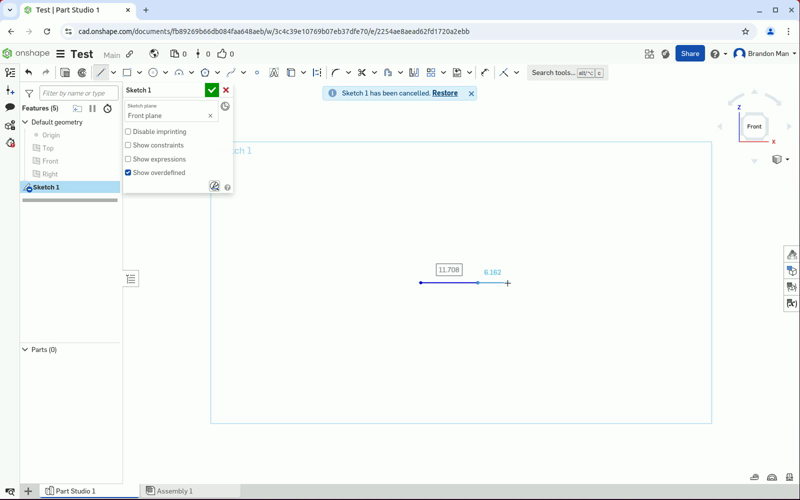
mouse_move(477, 240)
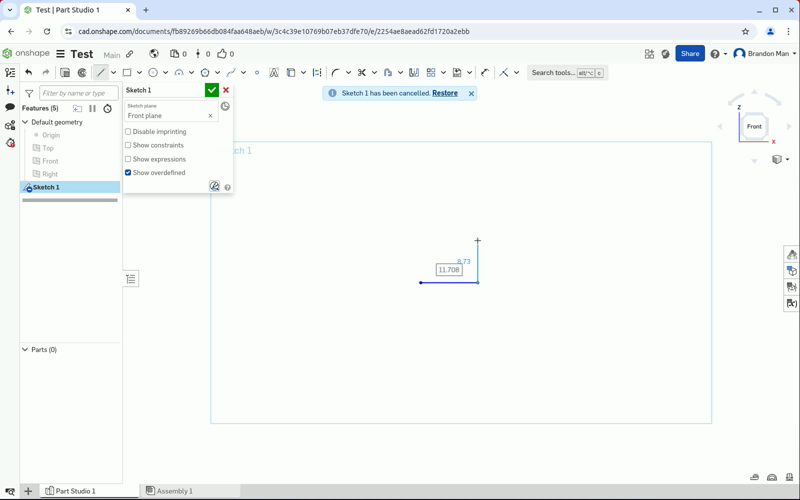
click(477, 240)
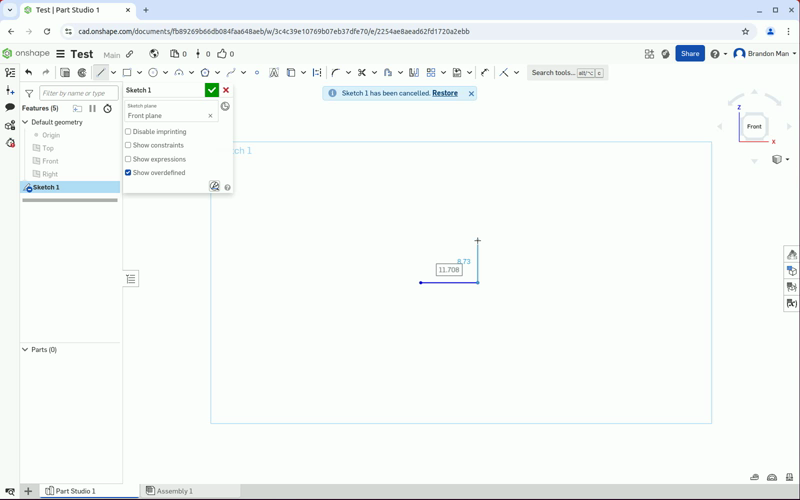
key_up(shift)
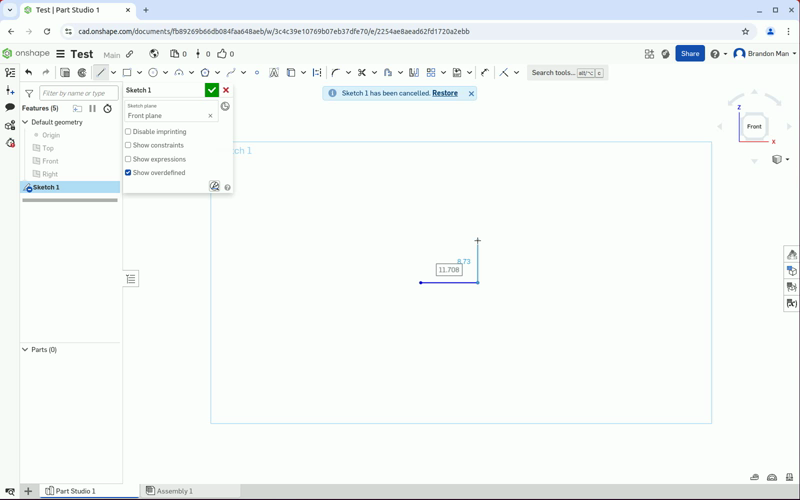
key_down(shift)
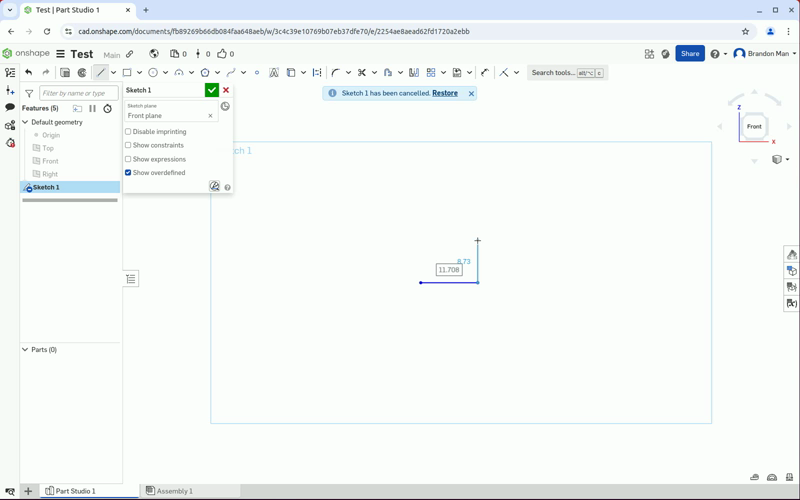
mouse_move(507, 240)
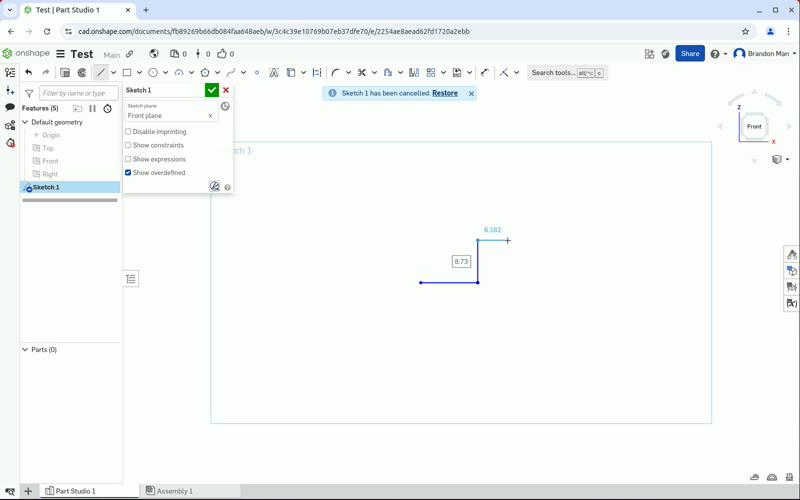
mouse_move(420, 240)
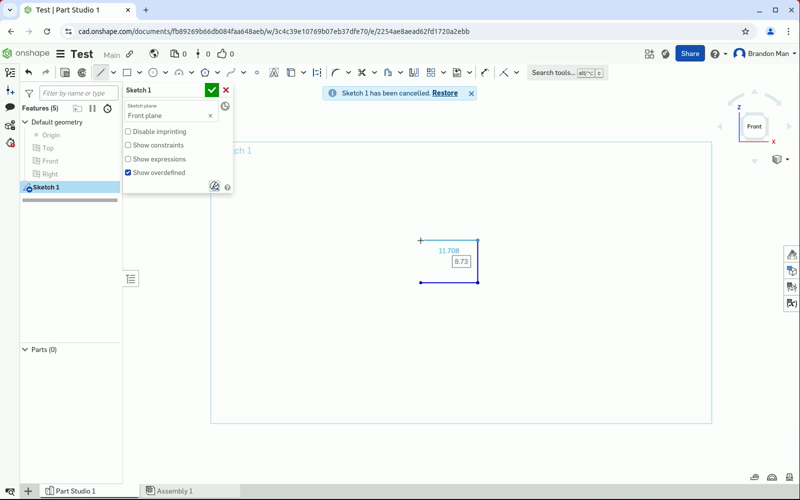
click(420, 240)
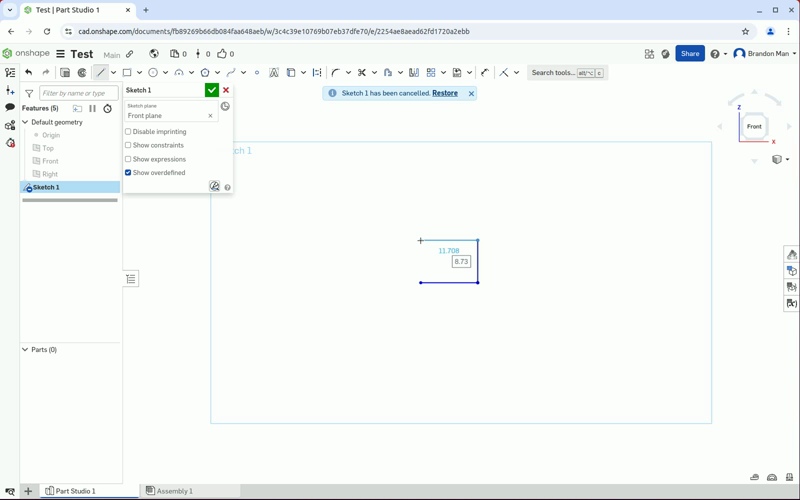
key_up(shift)
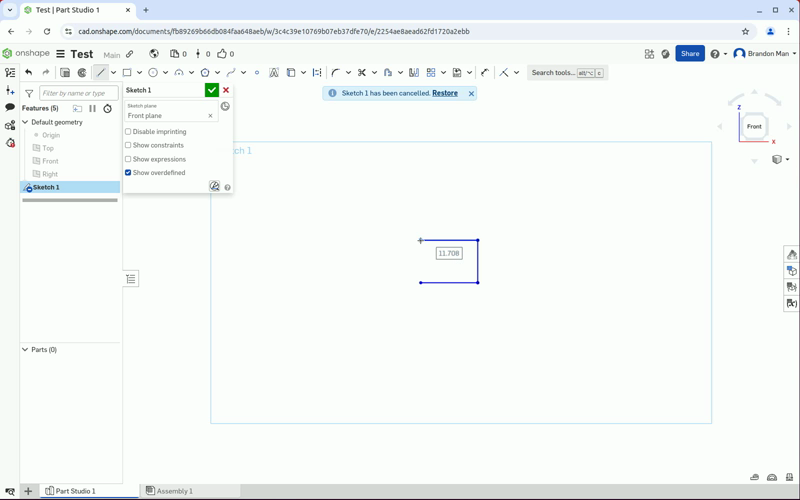
mouse_move(450, 240)
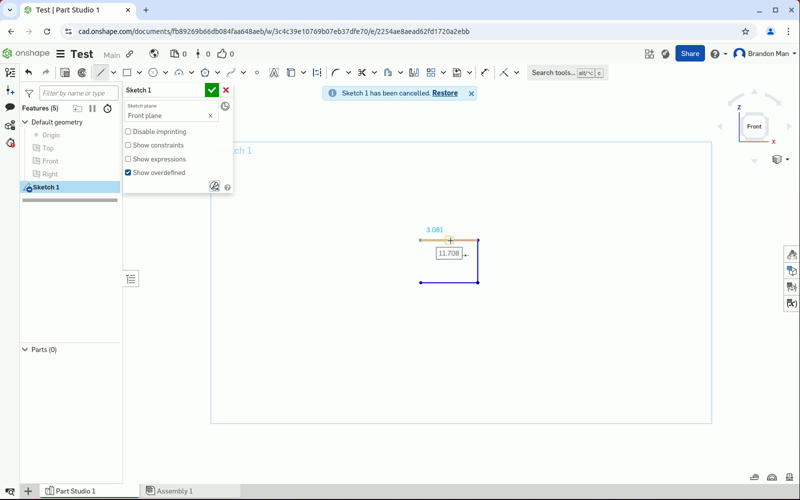
key_down(shift)
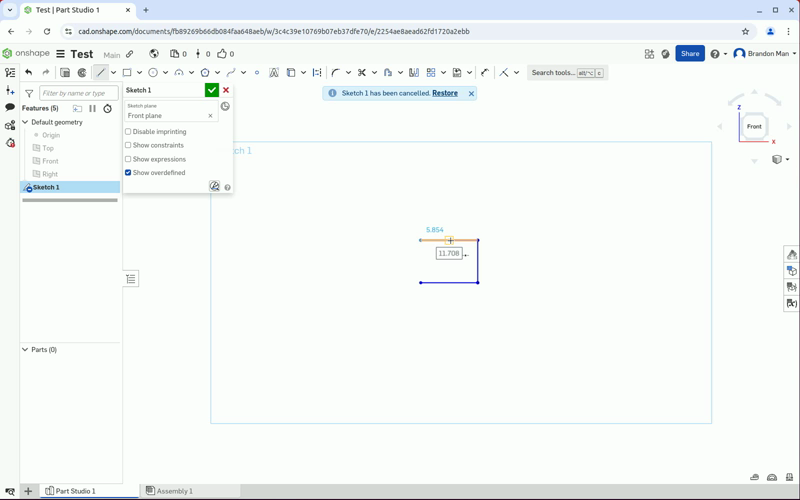
mouse_move(420, 282)
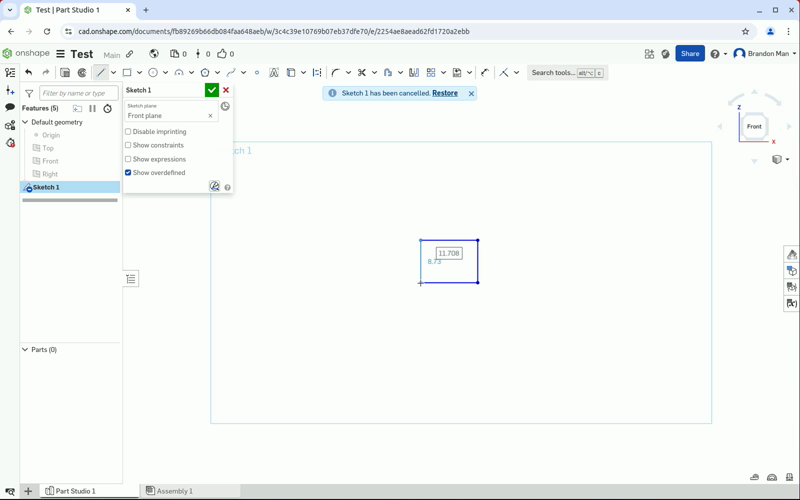
key_up(shift)
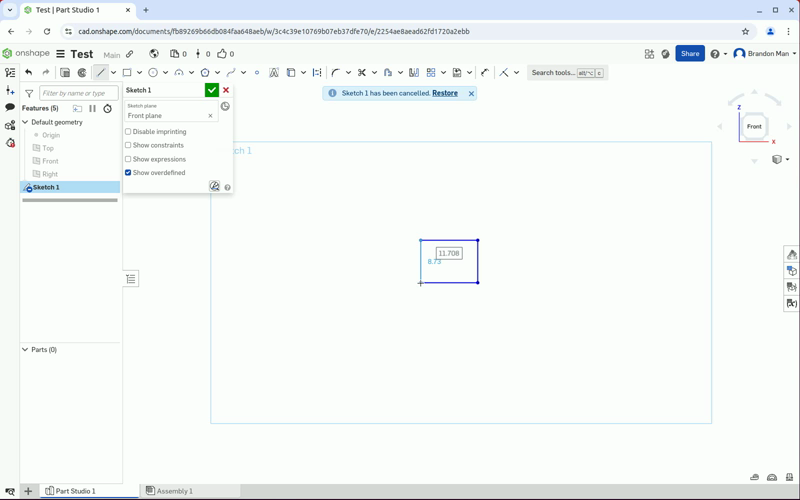
click(420, 282)
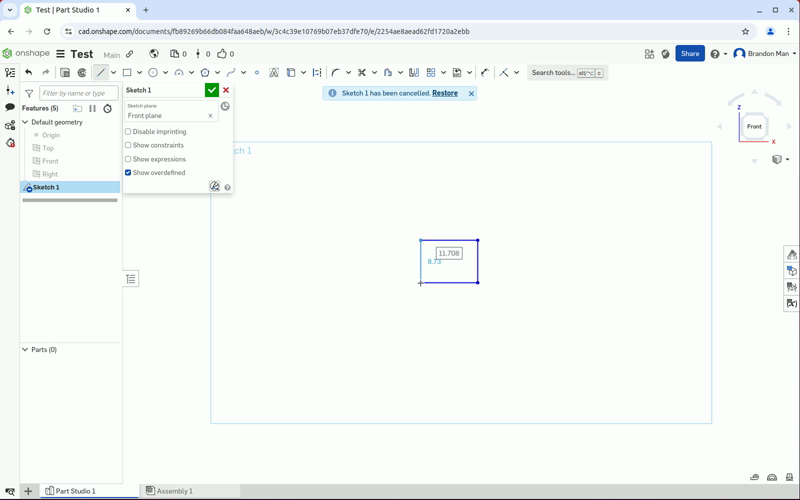
key(esc)
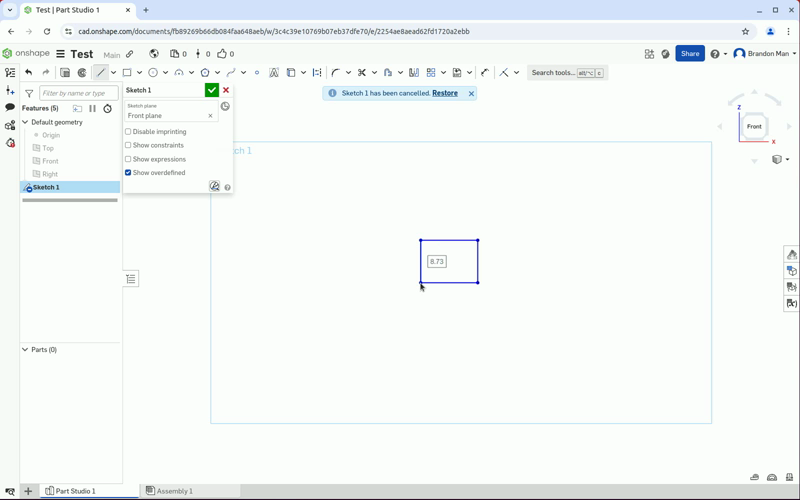
mouse_move(442, 270)
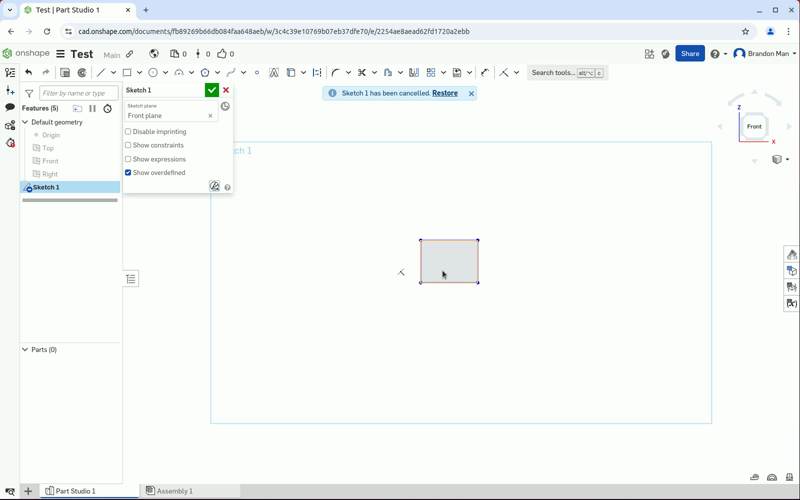
click(442, 270)
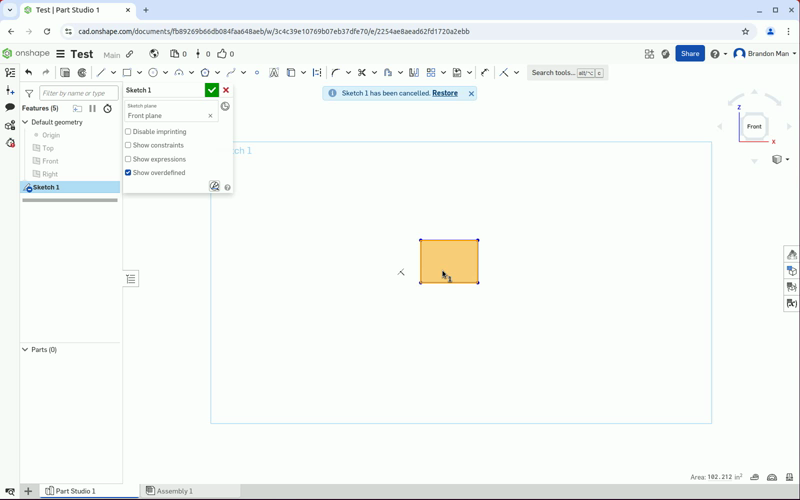
mouse_move(73, 352)
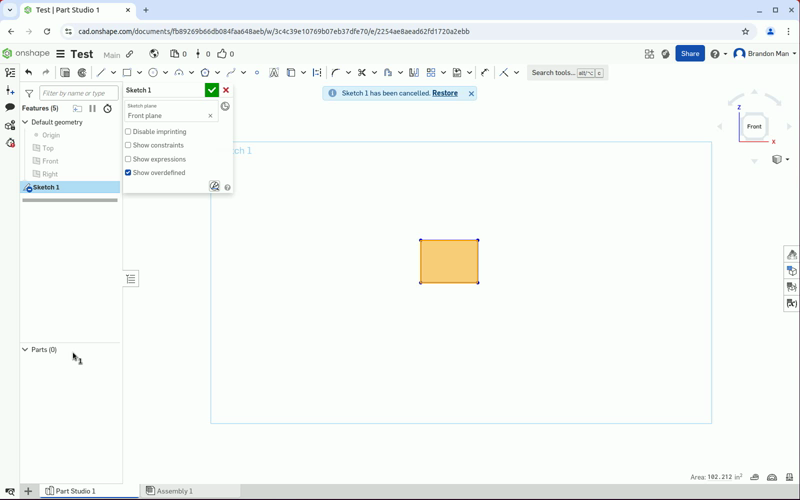
key(shift+y)
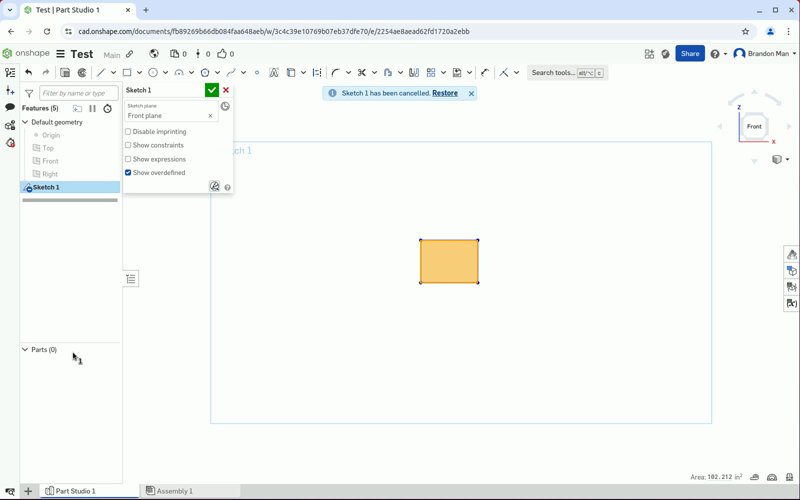
key(shift+e)
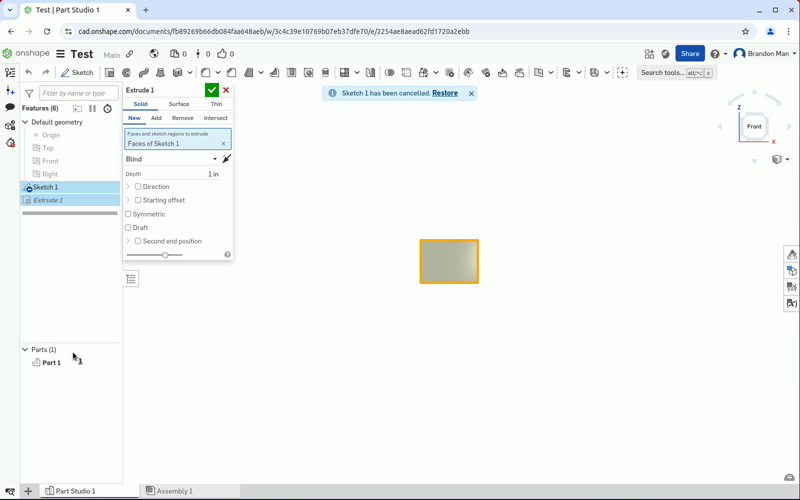
mouse_move(143, 106)
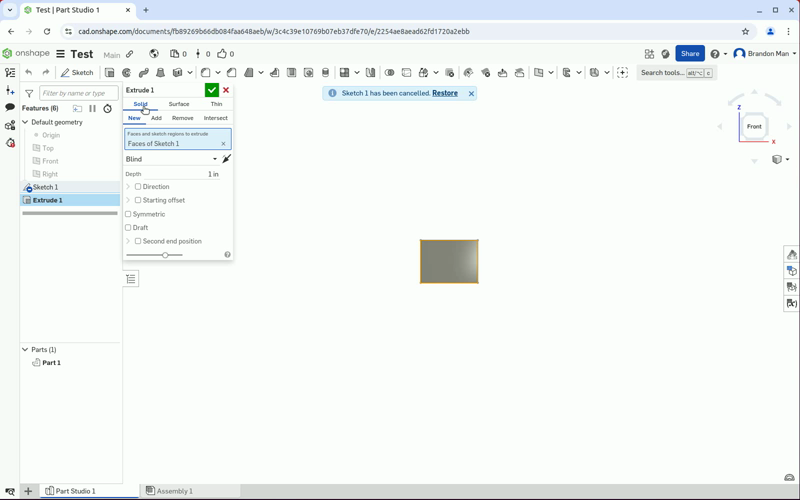
click(143, 106)
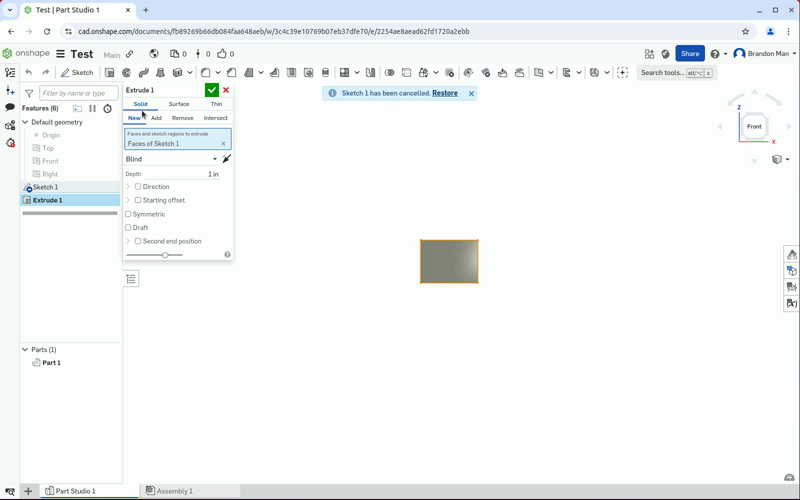
mouse_move(137, 120)
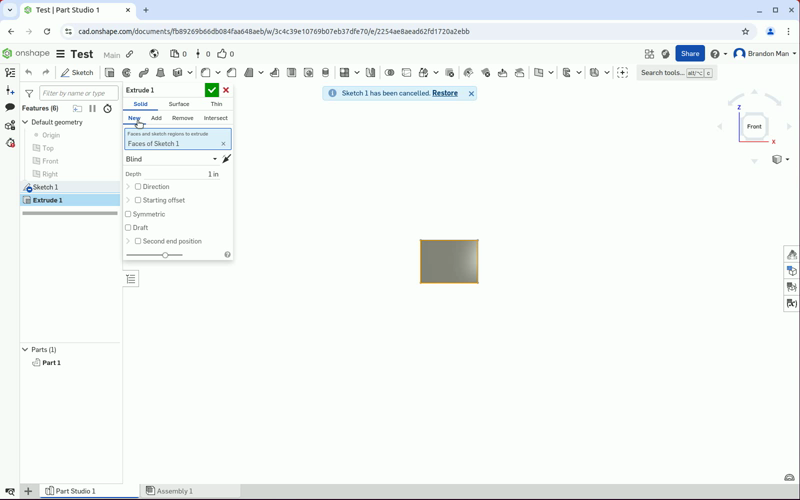
click(137, 120)
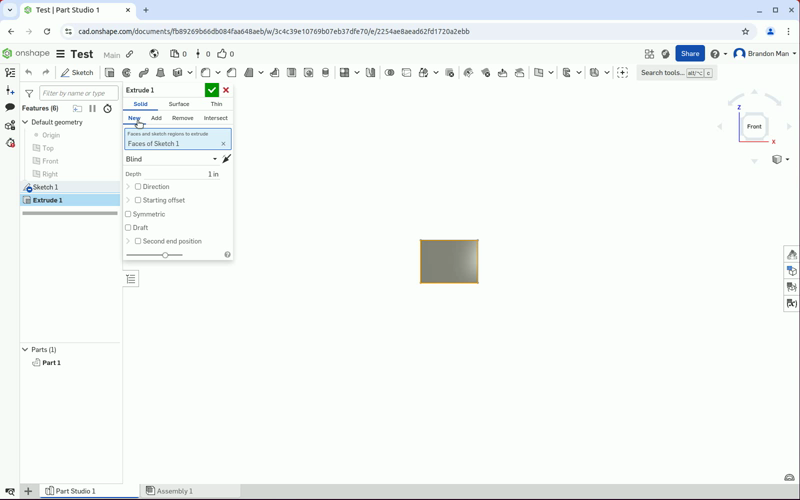
key(tab, 4)
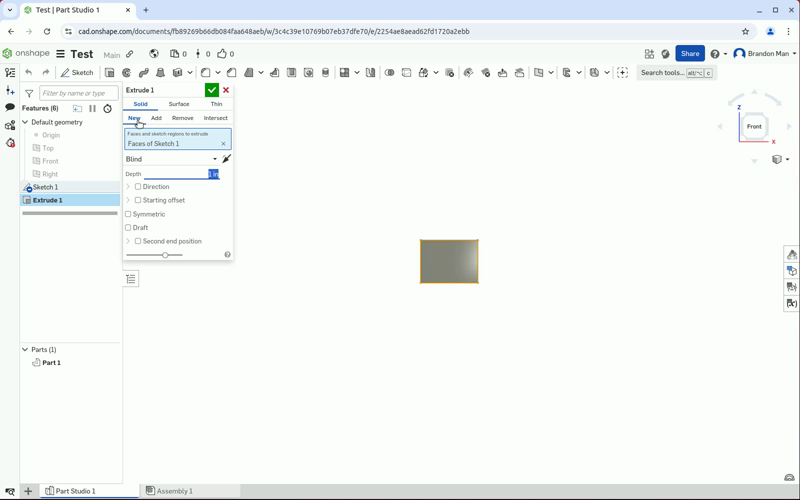
text(23.108)
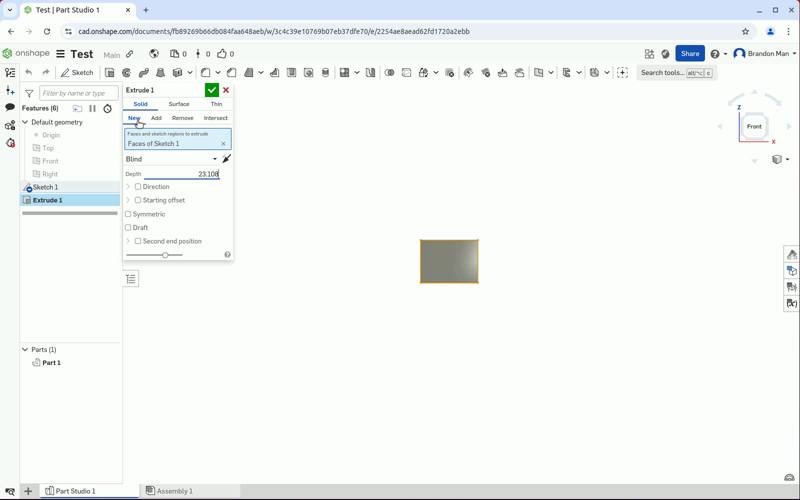
key(enter)
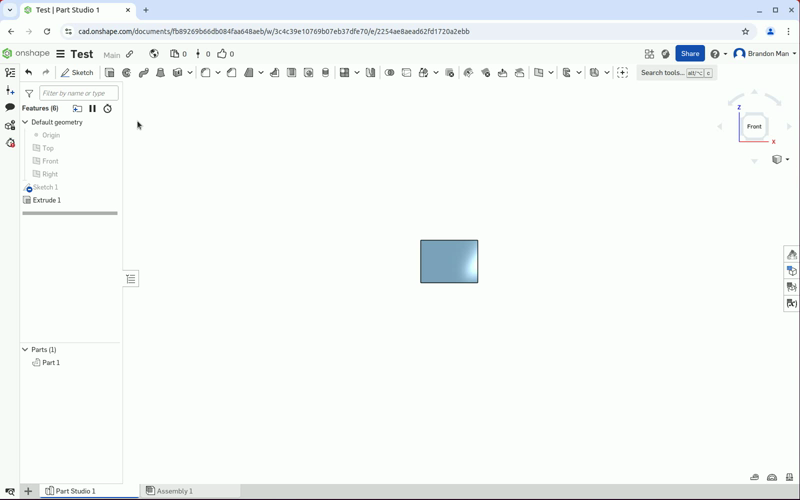
key(shift+h)
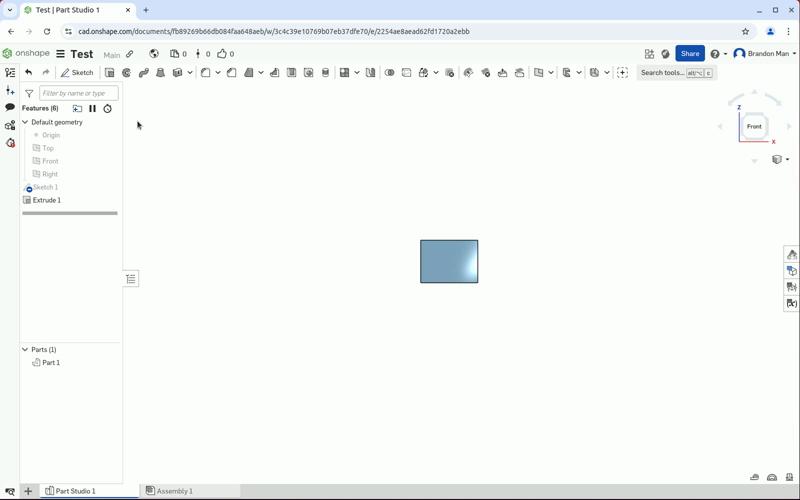
key(shift+h)
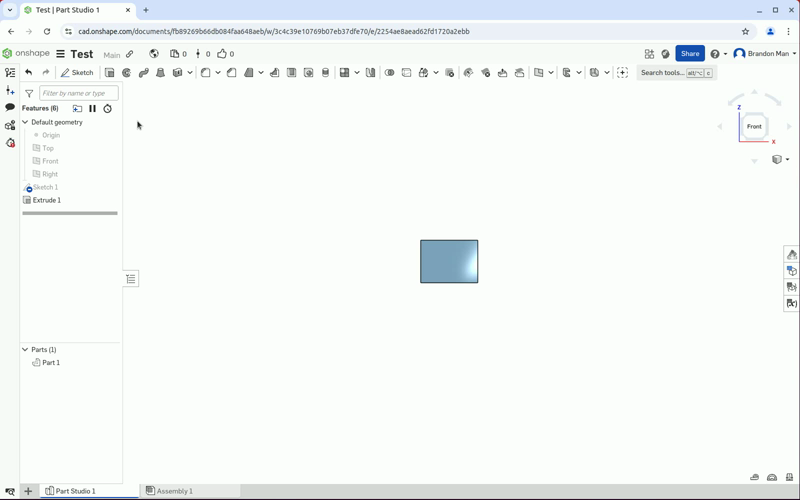
mouse_move(73, 189)
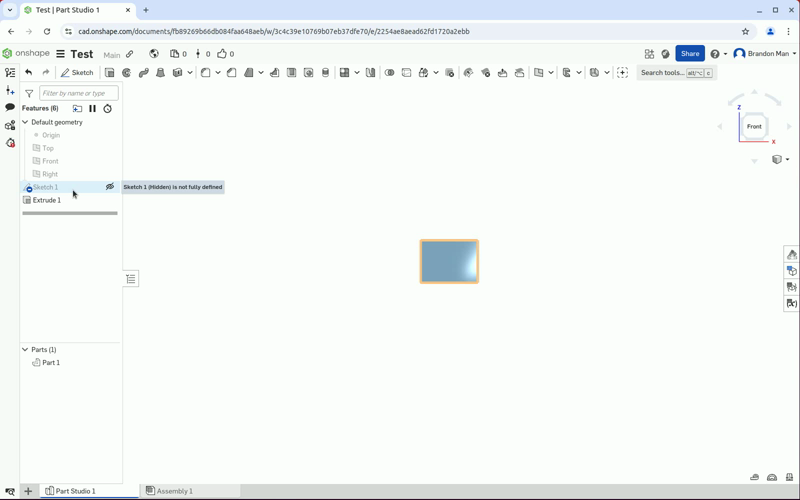
click(73, 189)
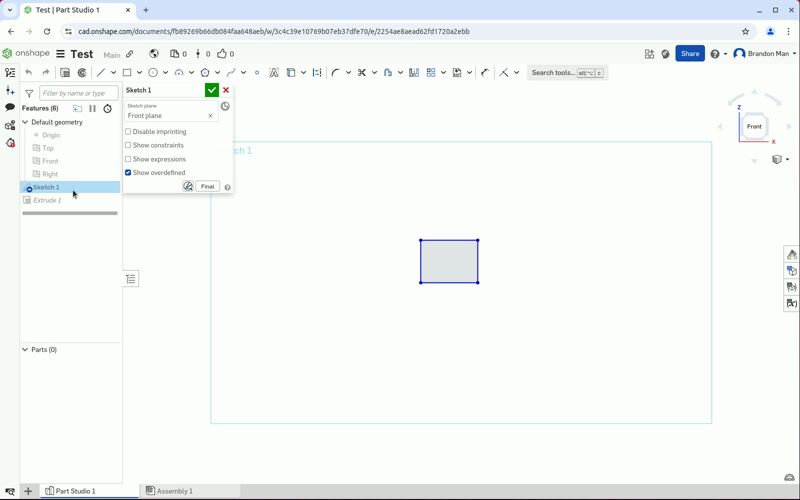
mouse_move(229, 92)
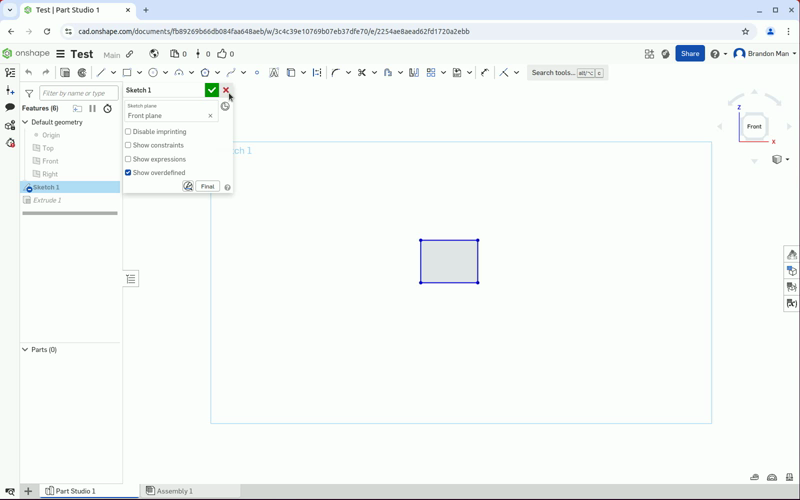
click(229, 92)
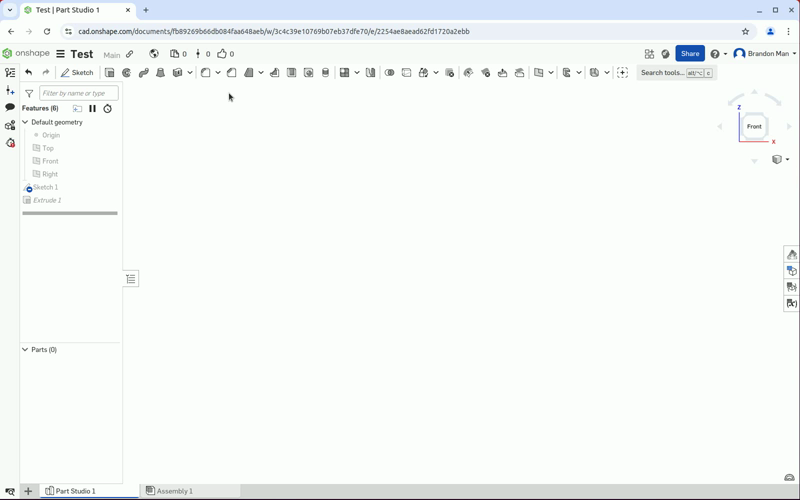
mouse_move(73, 352)
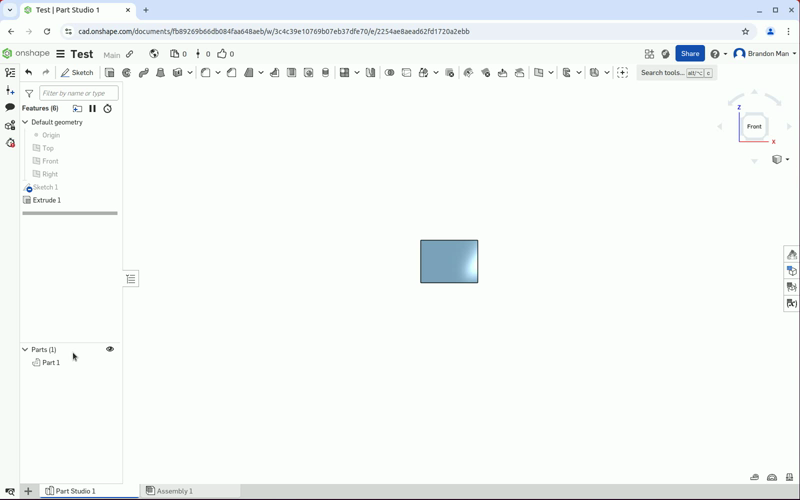
key(y)
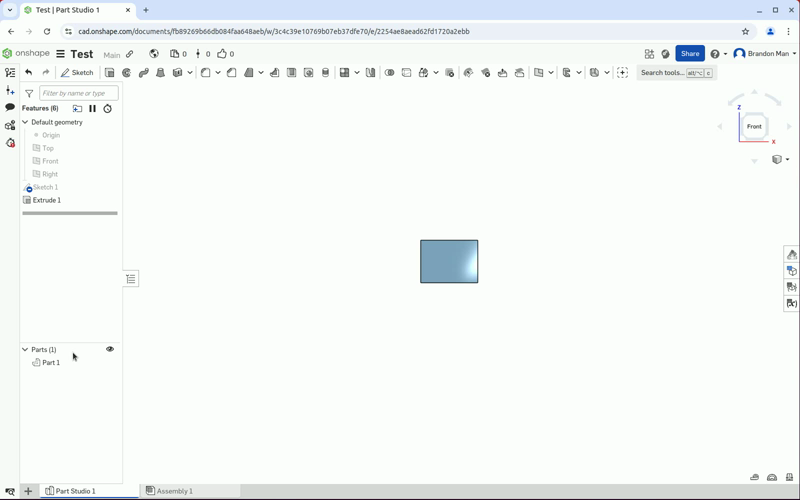
key(shift+p)
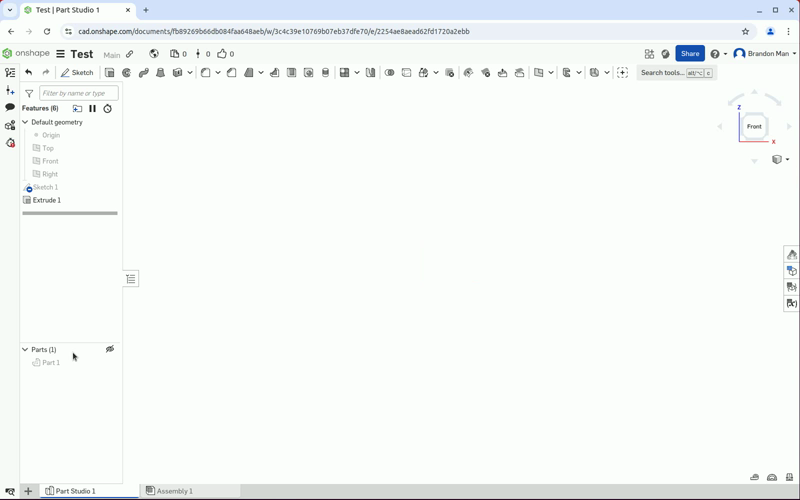
key(space)
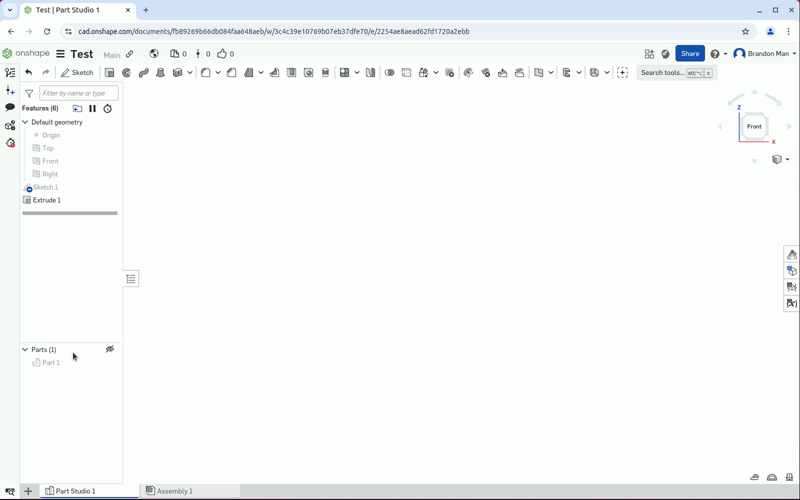
key_down(shift)
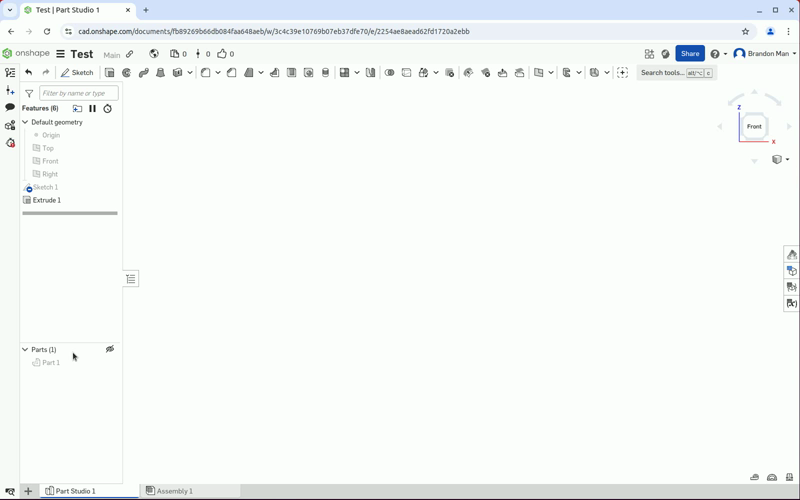
key(down)
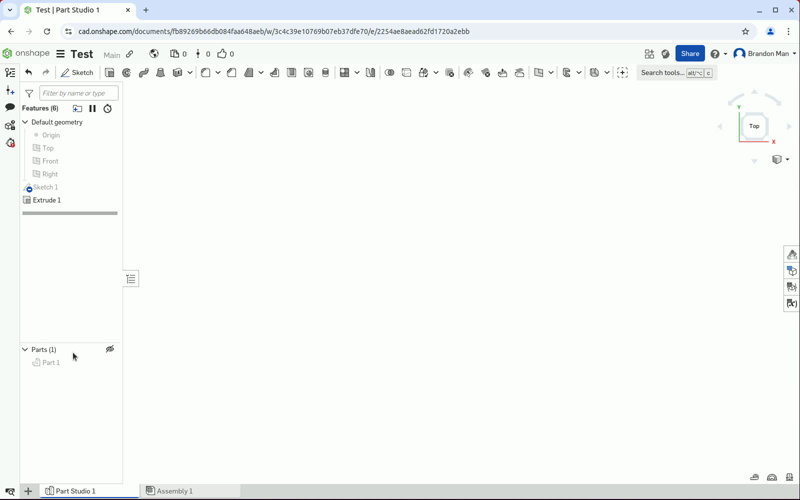
key_up(shift)
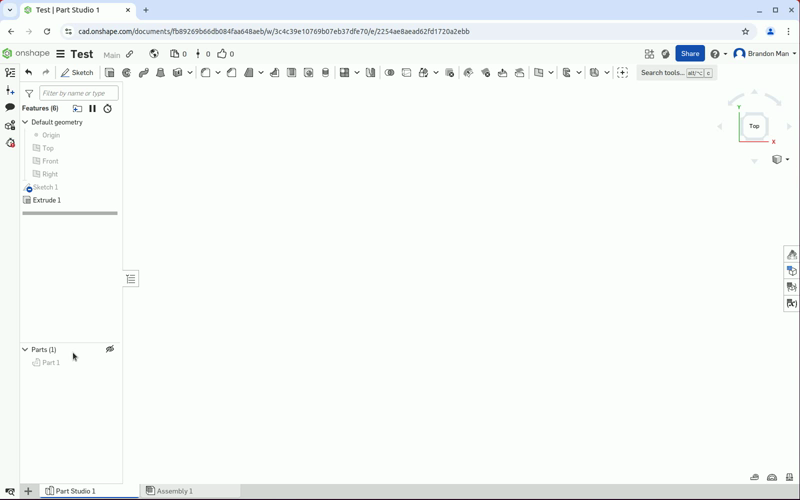
mouse_move(73, 352)
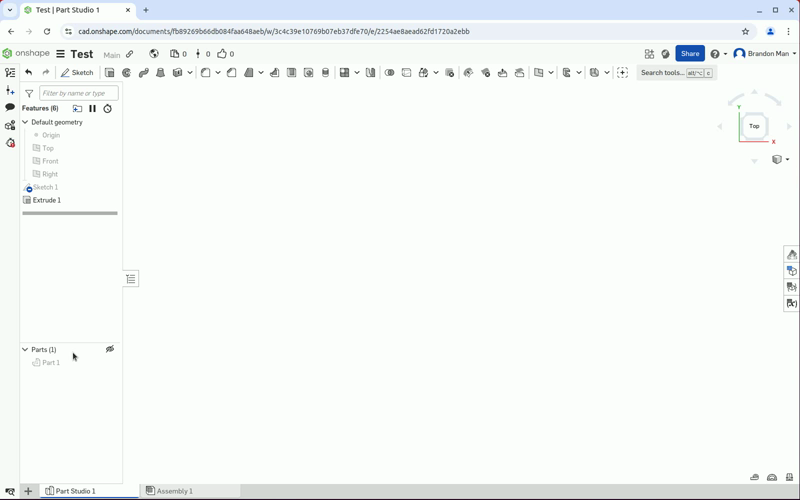
key(shift+y)
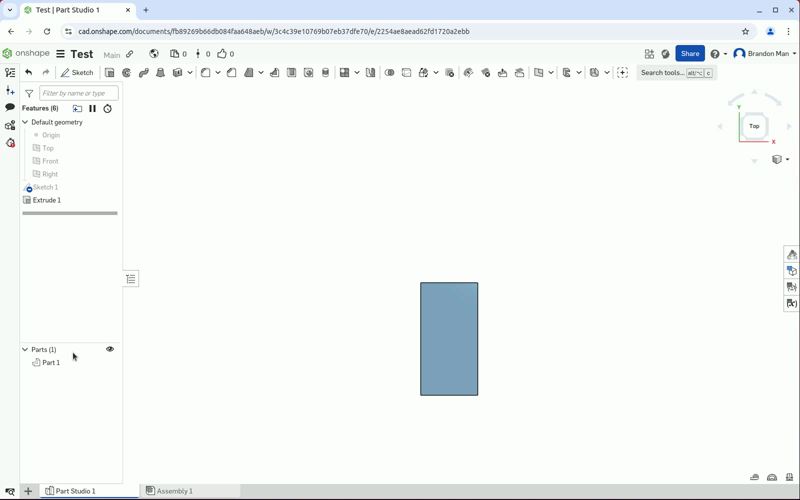
mouse_move(541, 75)
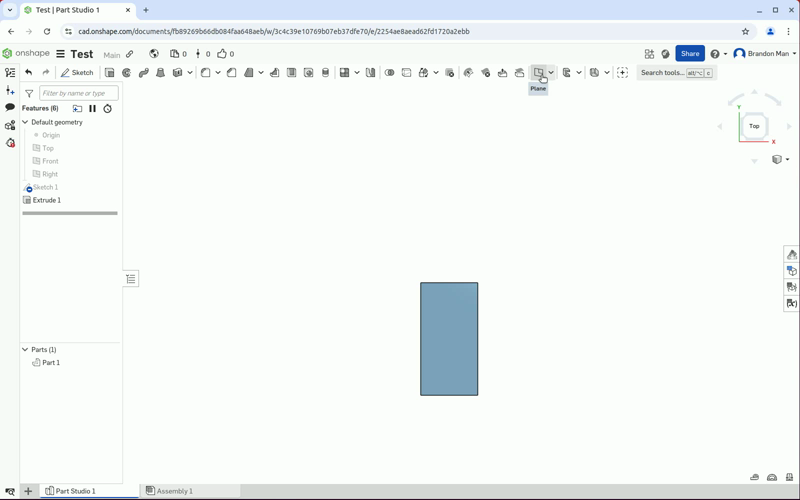
click(541, 75)
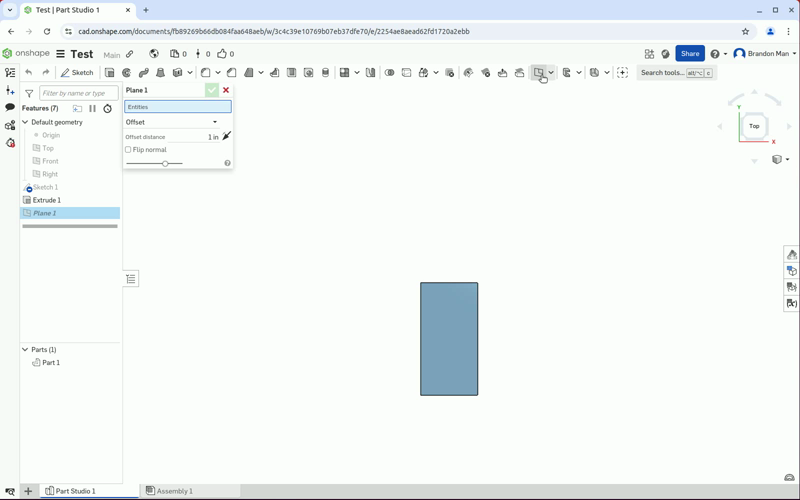
mouse_move(73, 150)
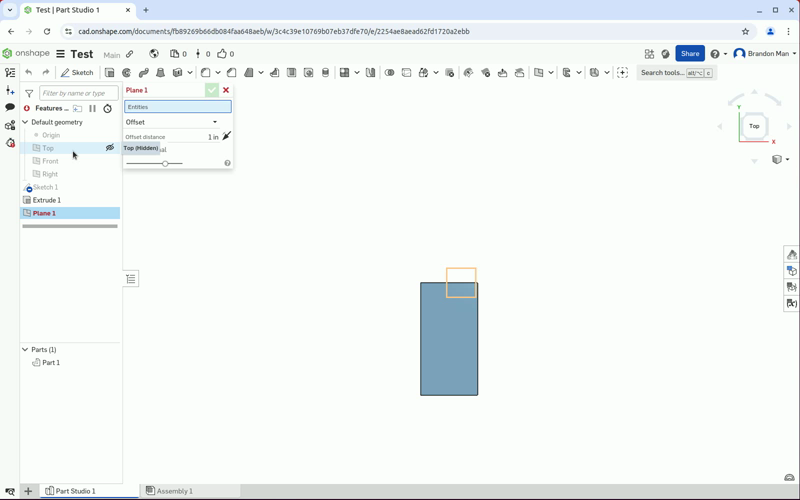
click(73, 150)
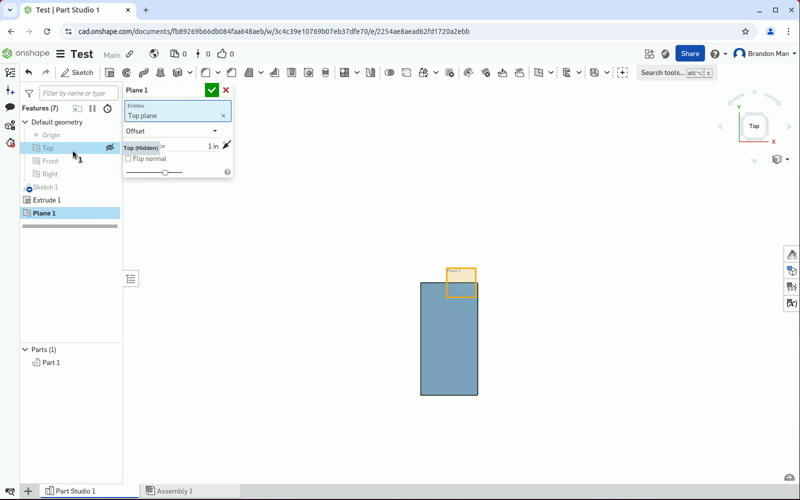
key(tab, 2)
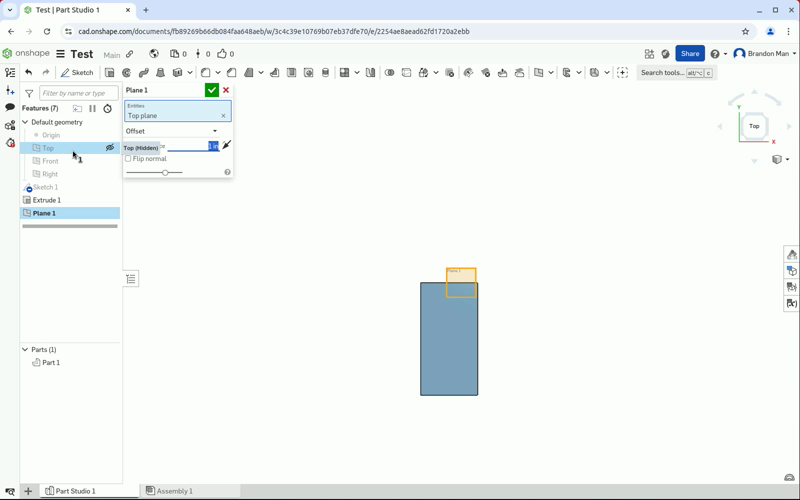
text(8.658)
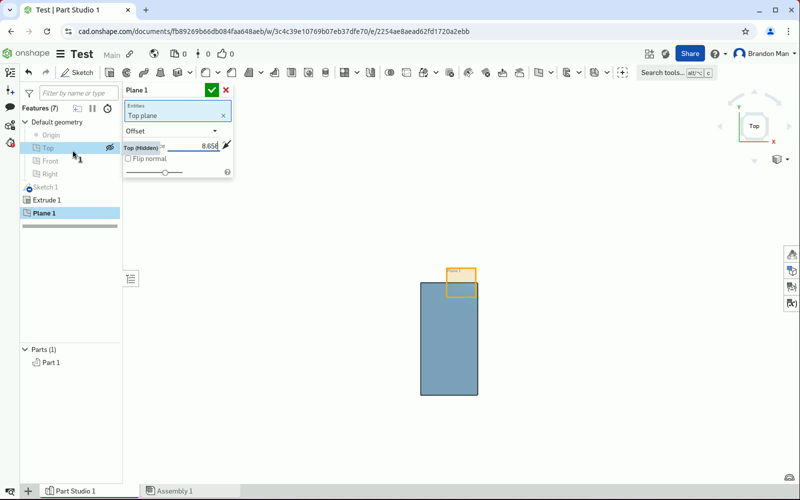
key(enter, 2)
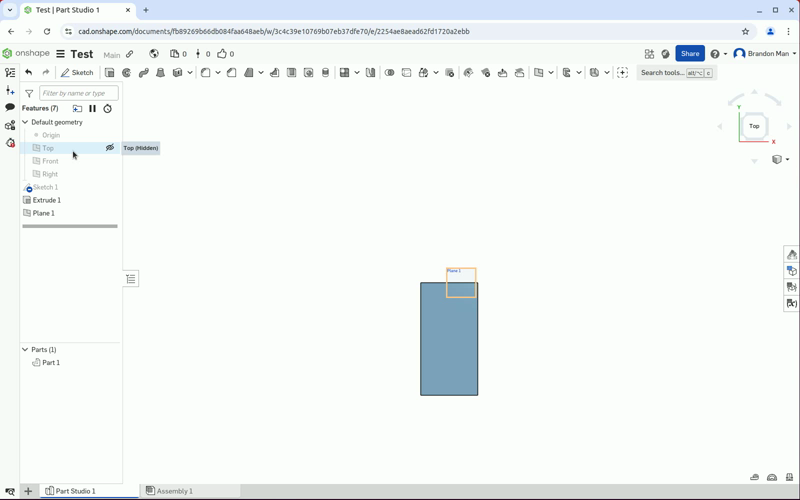
key(shift+s)
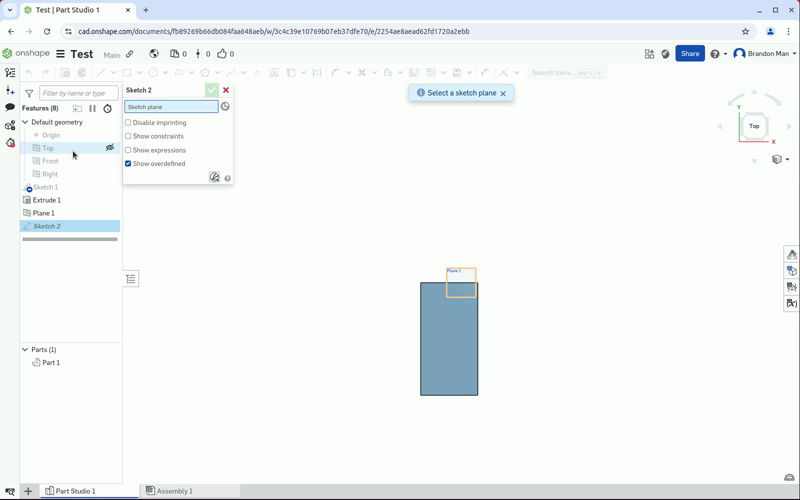
mouse_move(73, 215)
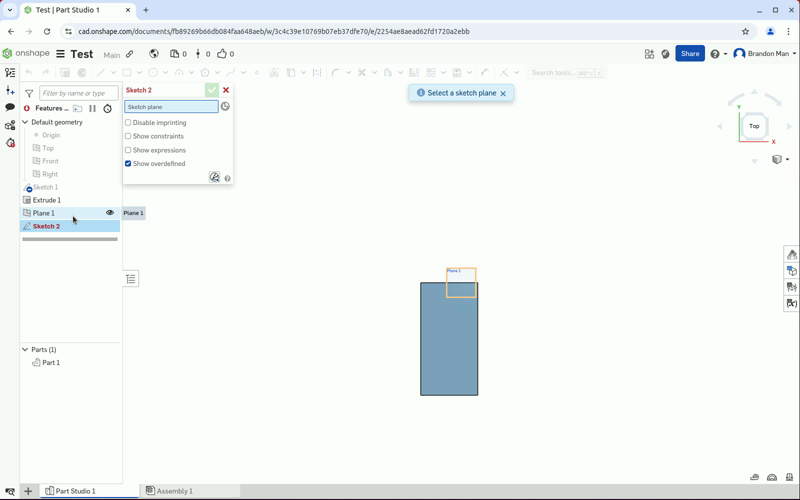
click(73, 215)
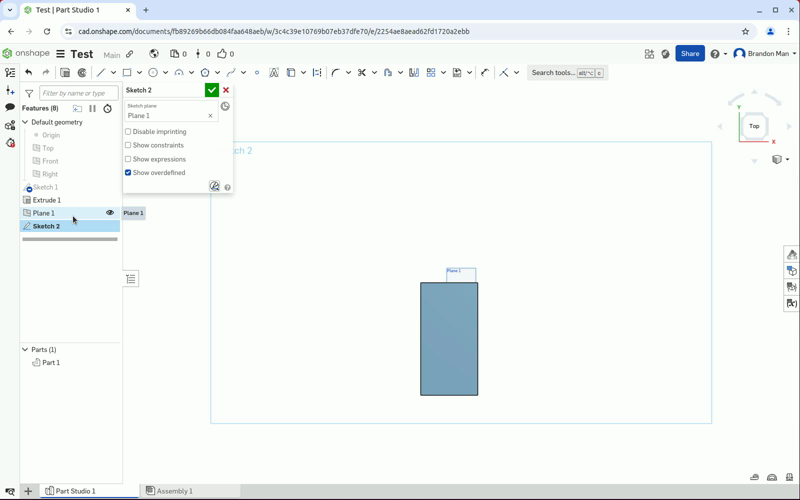
mouse_move(73, 352)
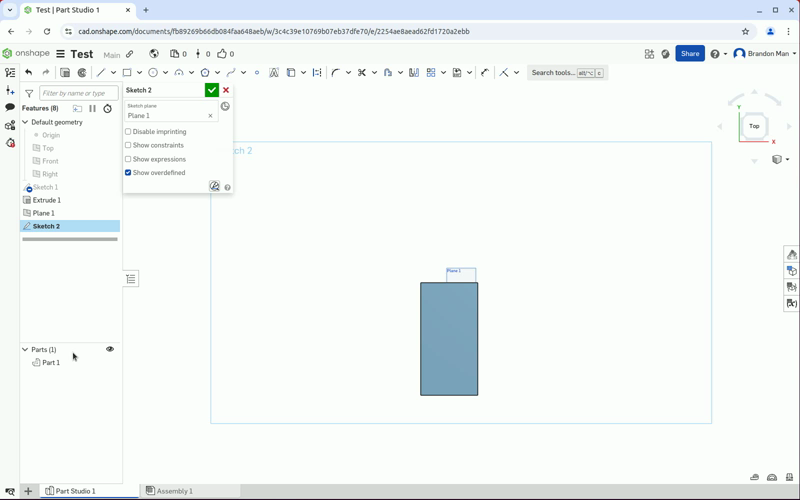
key(y)
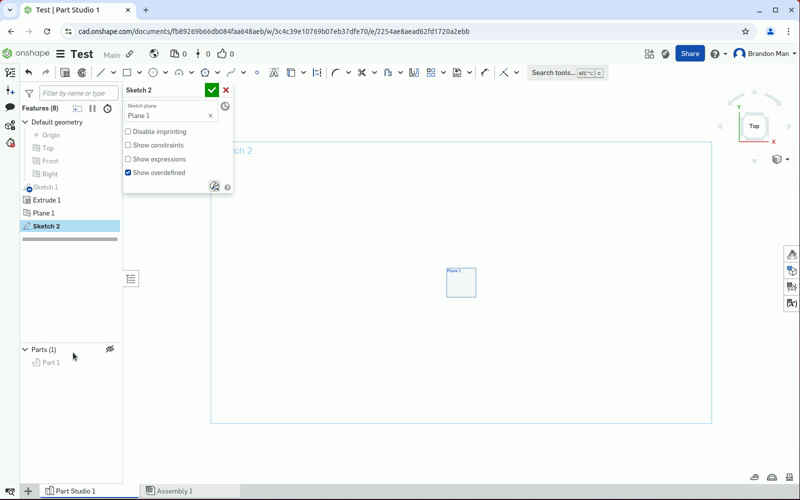
key(l)
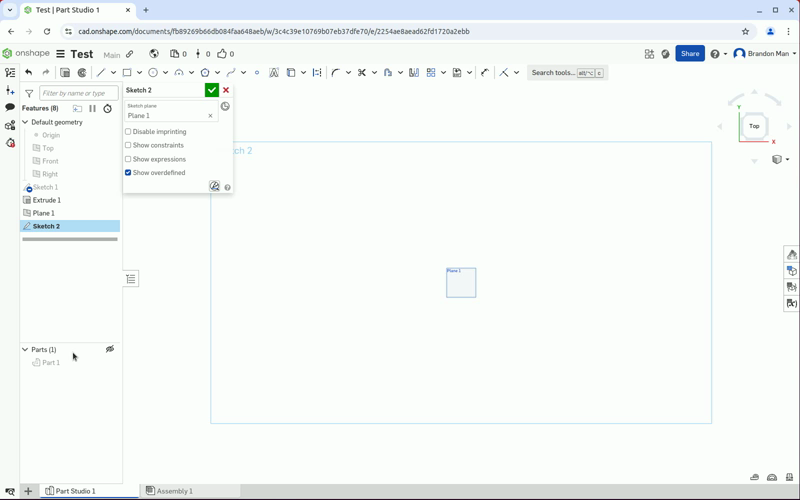
key_down(shift)
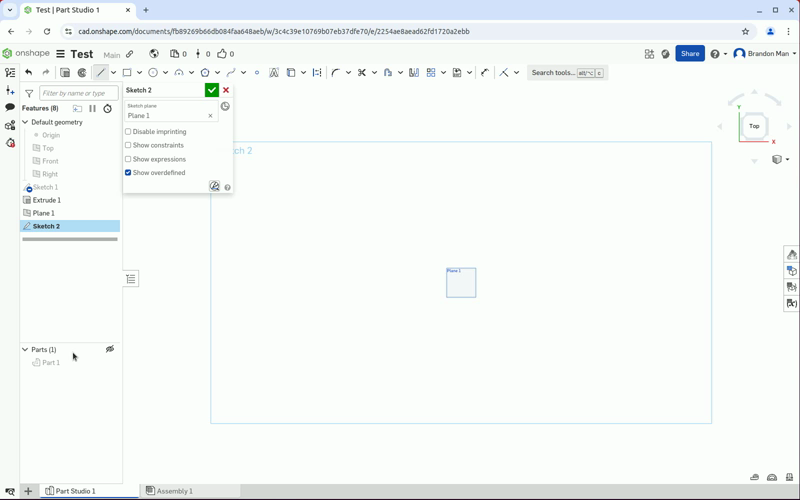
mouse_move(420, 395)
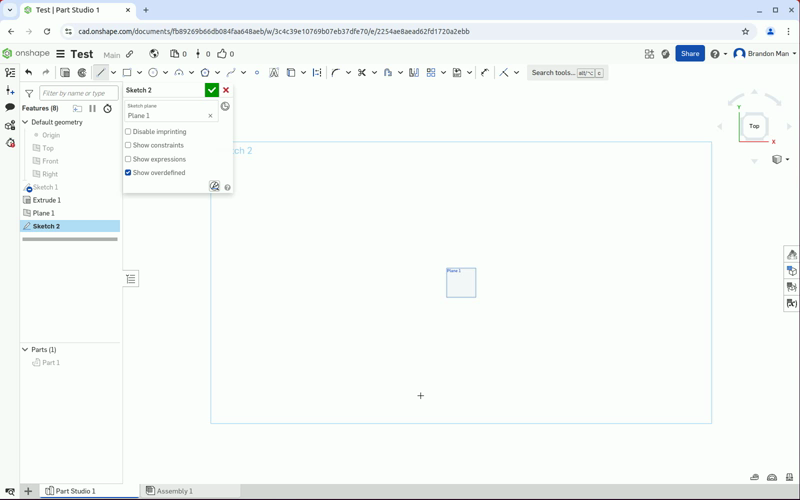
click(420, 395)
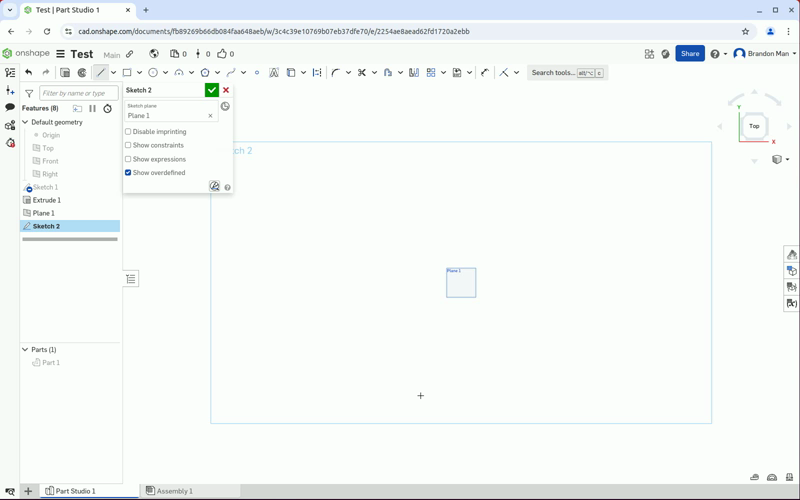
key_up(shift)
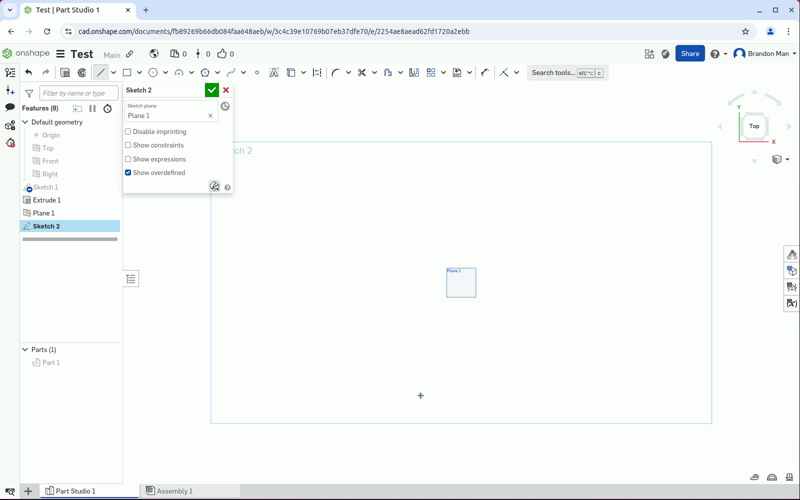
key_down(shift)
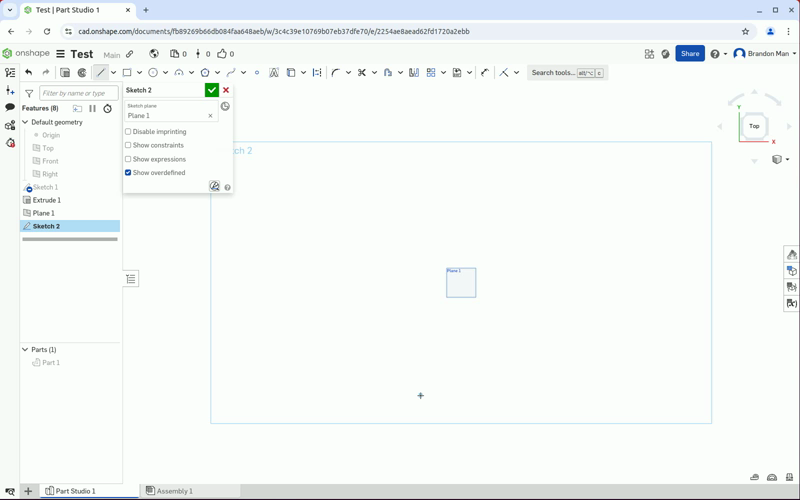
mouse_move(450, 395)
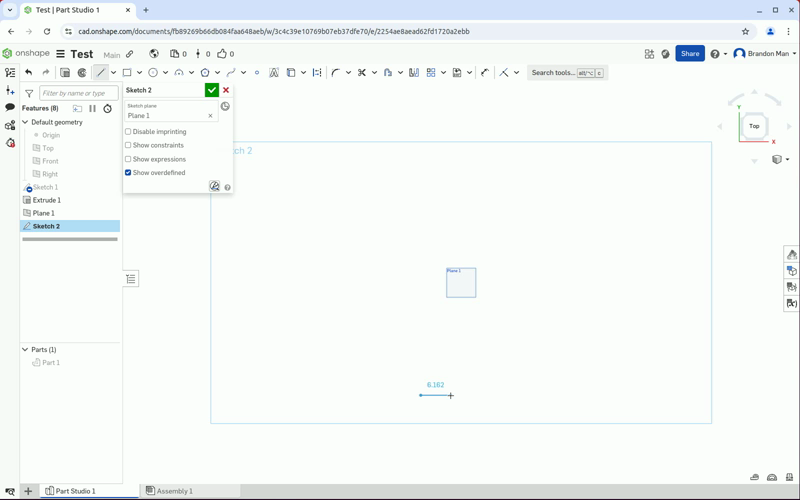
mouse_move(442, 395)
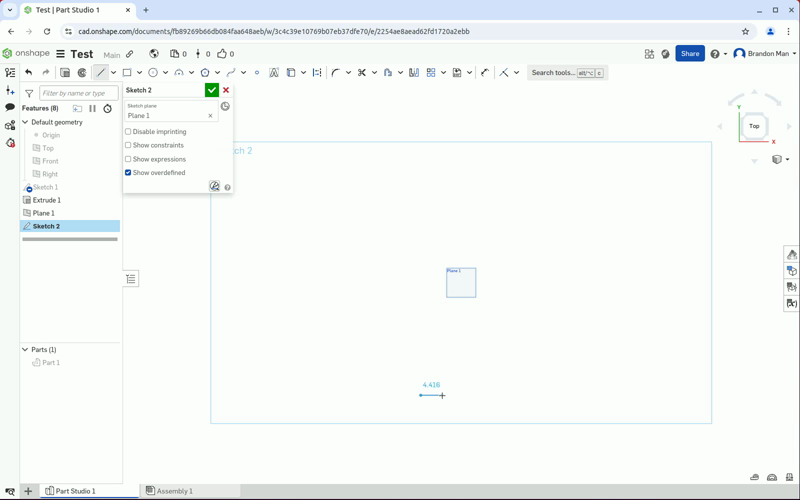
click(442, 395)
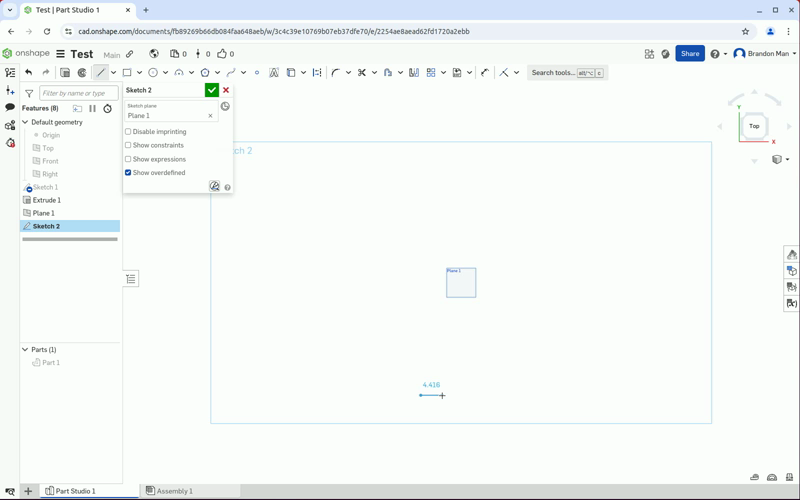
key_up(shift)
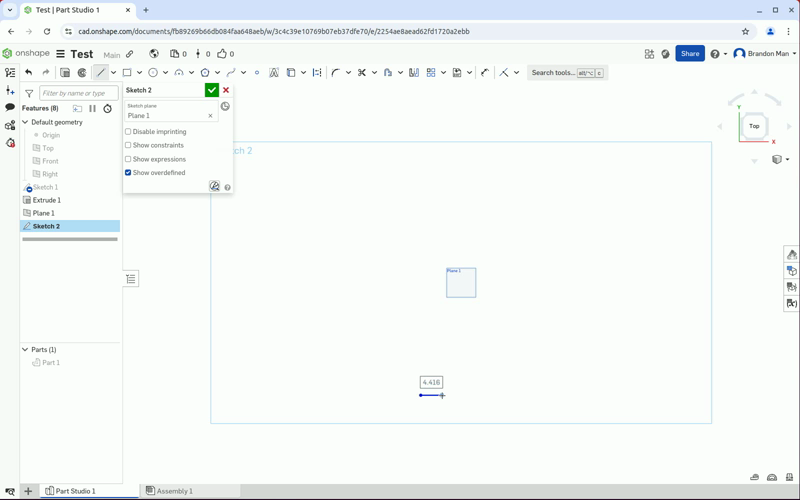
key_down(shift)
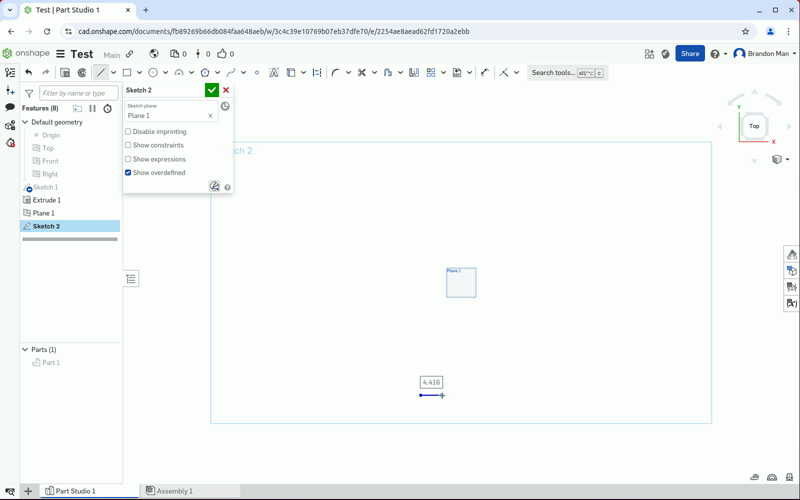
mouse_move(442, 282)
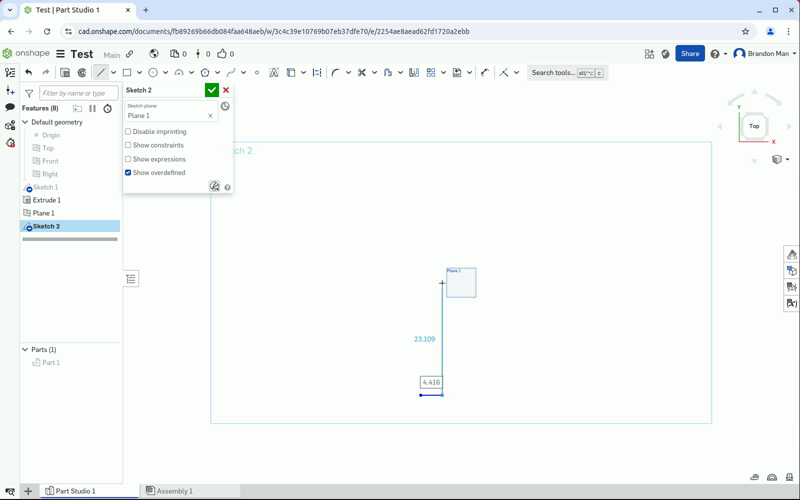
click(442, 282)
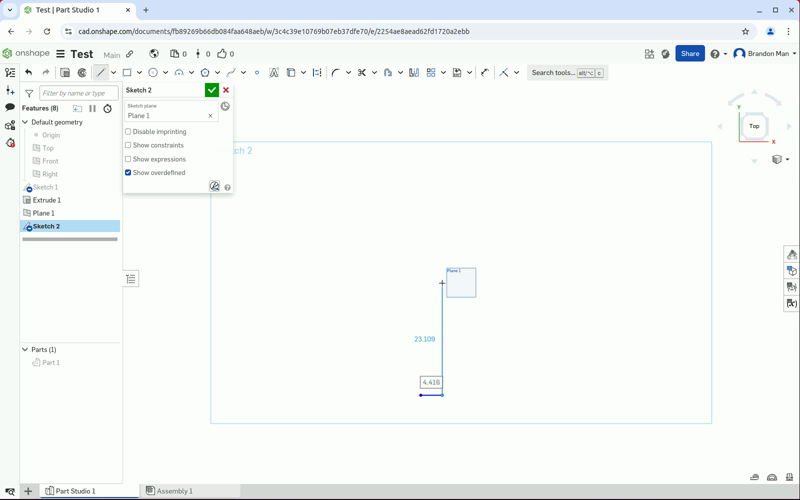
key_up(shift)
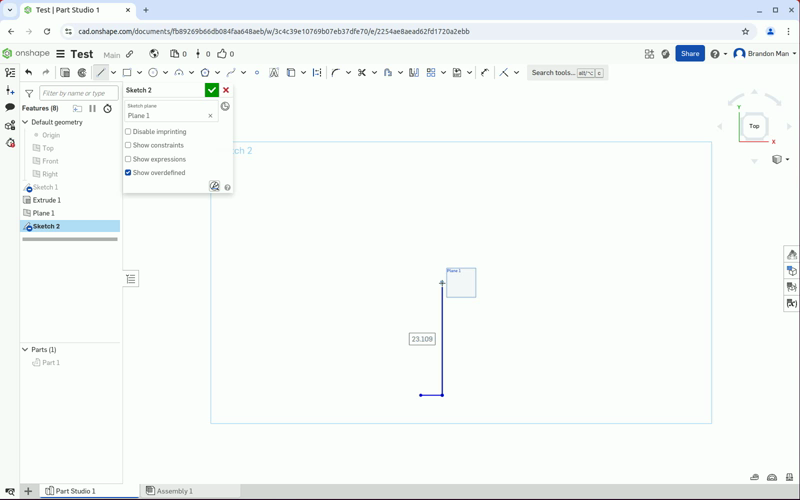
key_down(shift)
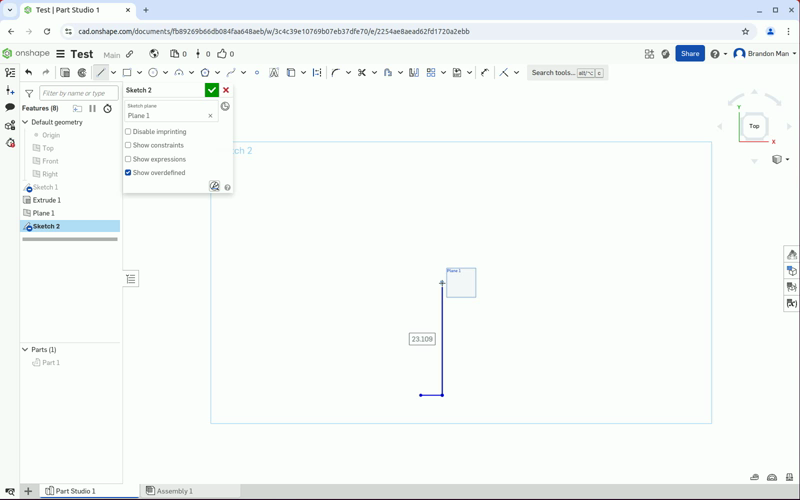
mouse_move(472, 282)
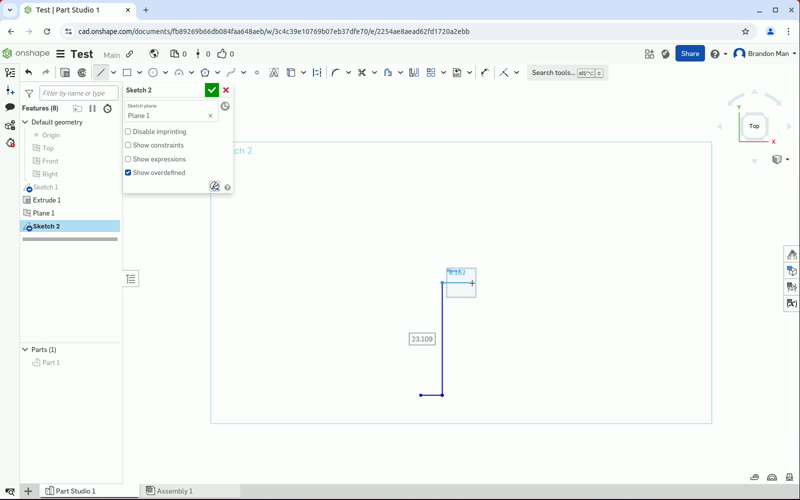
mouse_move(420, 282)
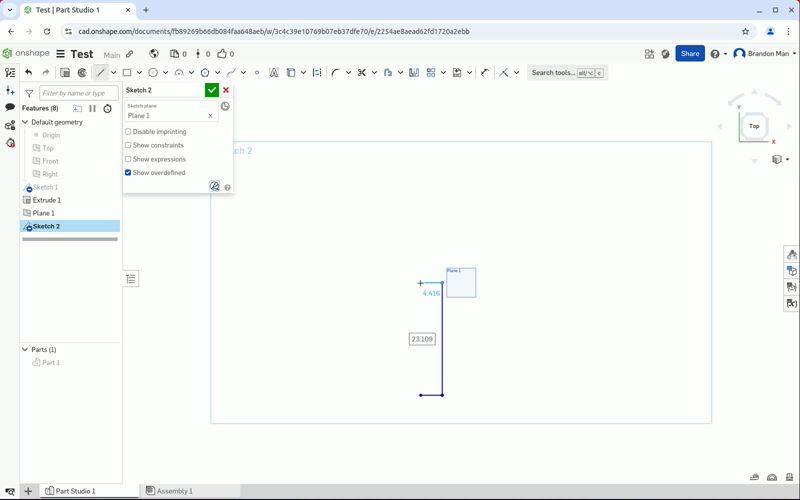
click(420, 282)
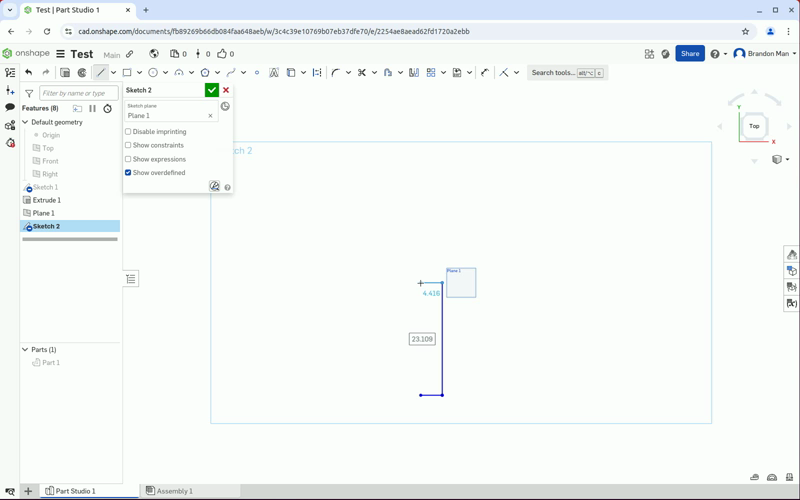
key_up(shift)
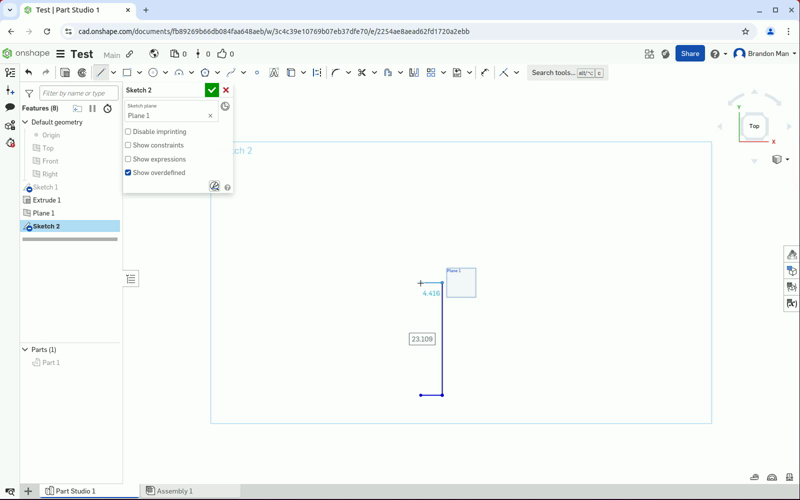
key_down(shift)
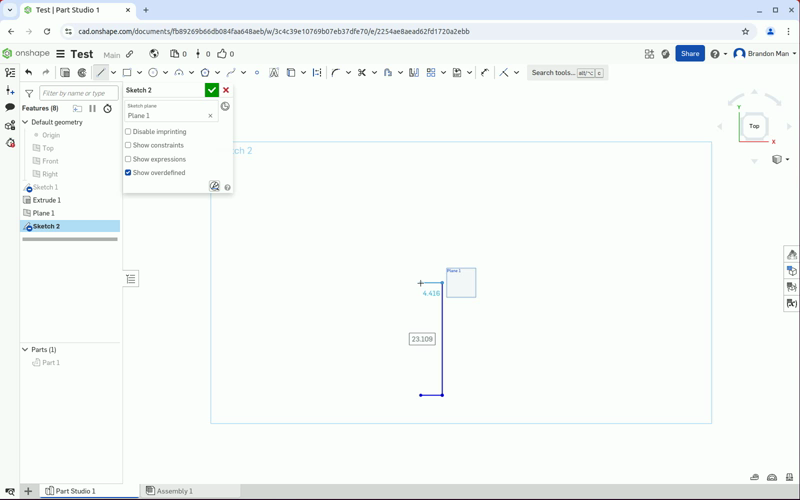
mouse_move(420, 395)
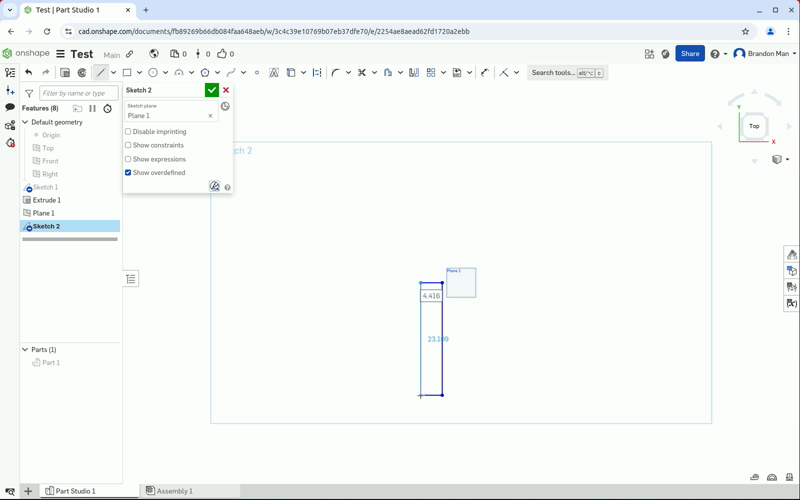
key_up(shift)
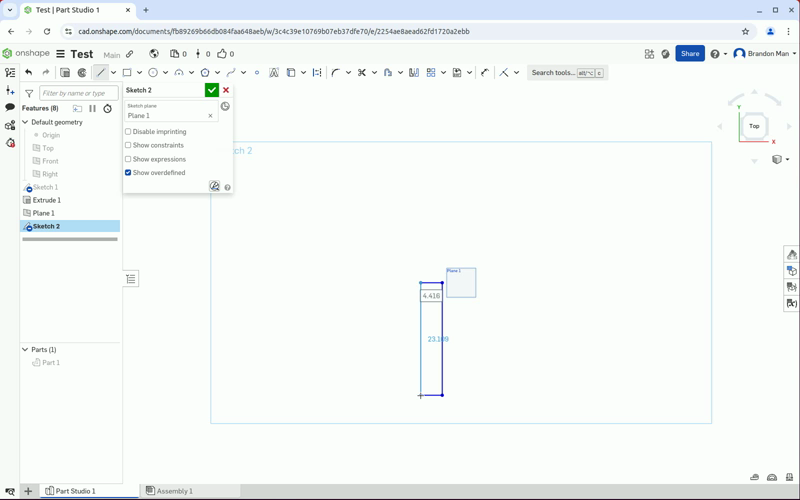
click(420, 395)
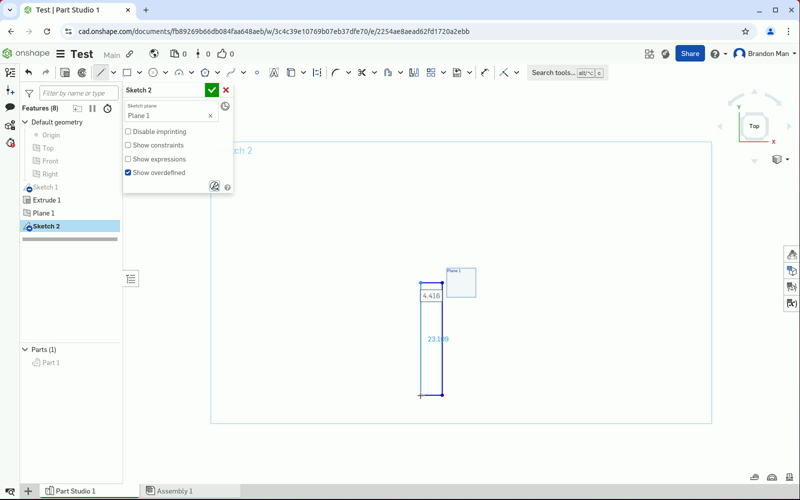
key(esc)
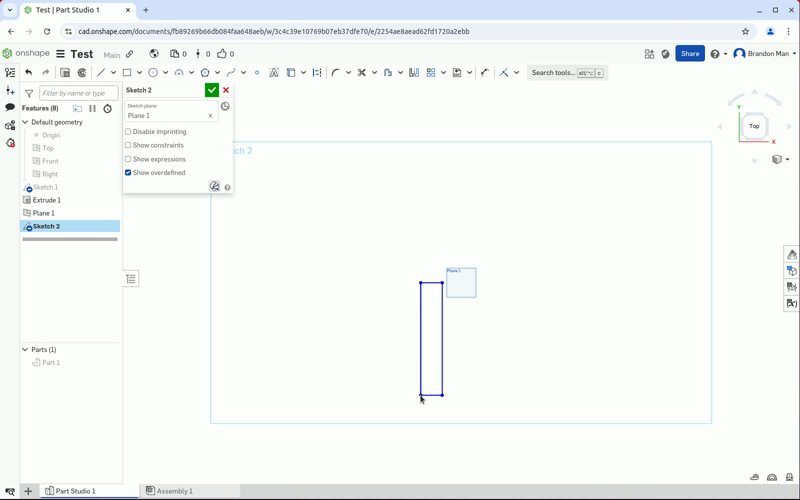
mouse_move(434, 319)
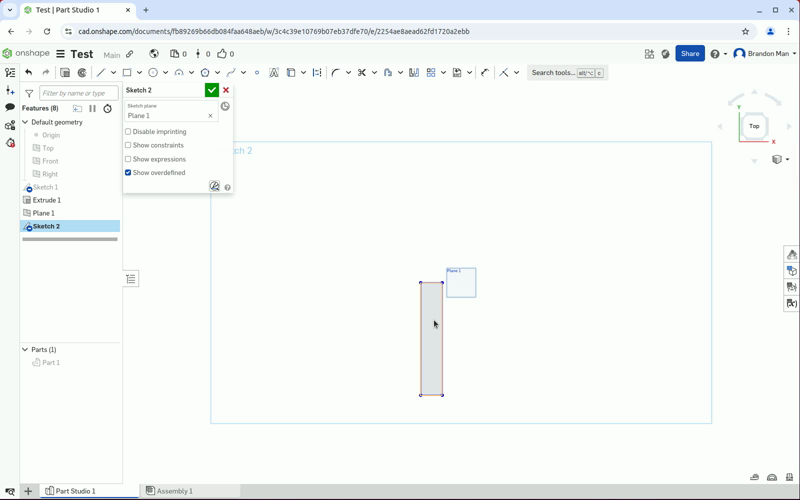
click(434, 319)
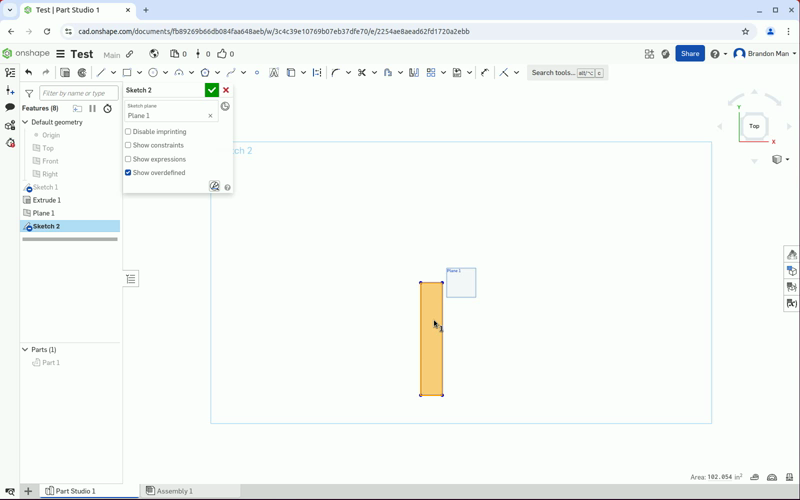
mouse_move(73, 352)
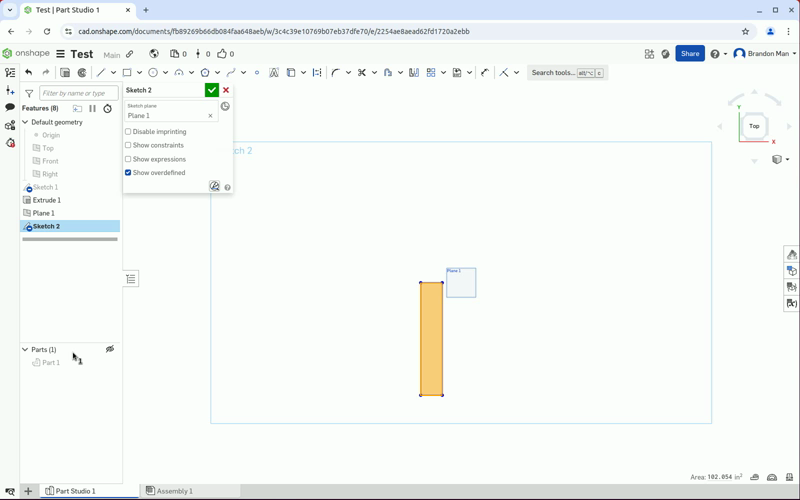
key(shift+y)
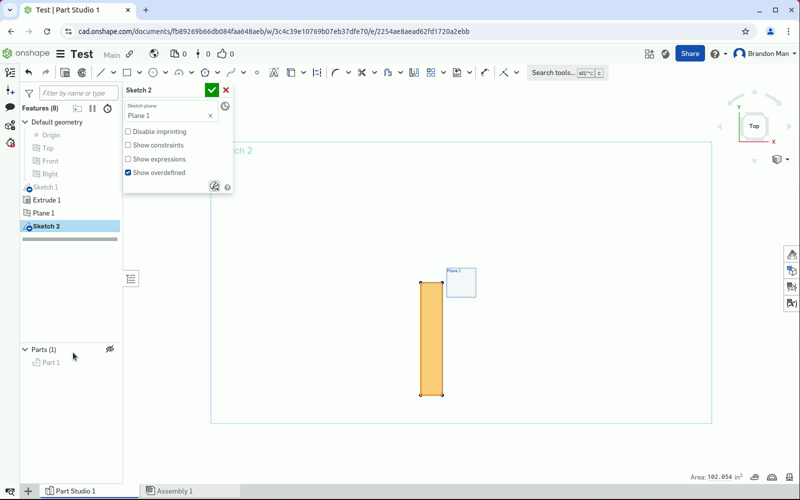
key(shift+e)
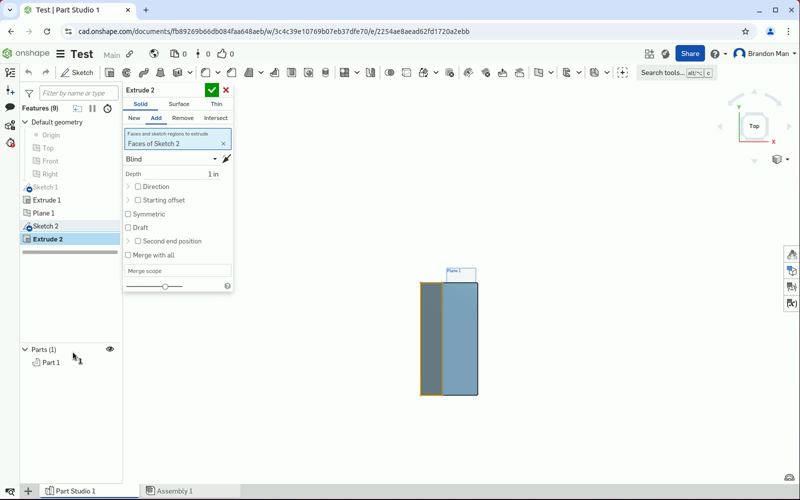
mouse_move(143, 106)
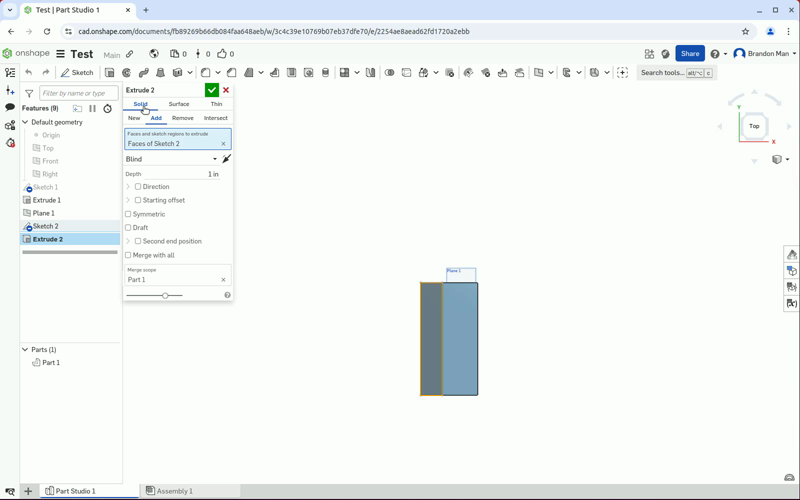
click(143, 106)
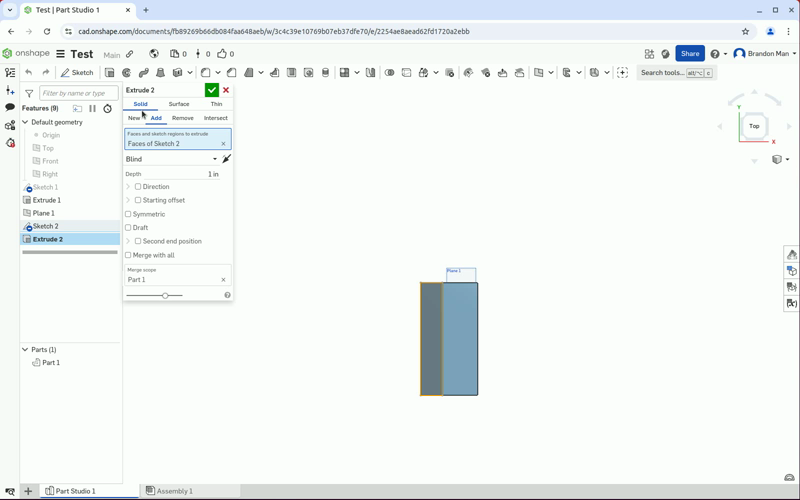
mouse_move(137, 120)
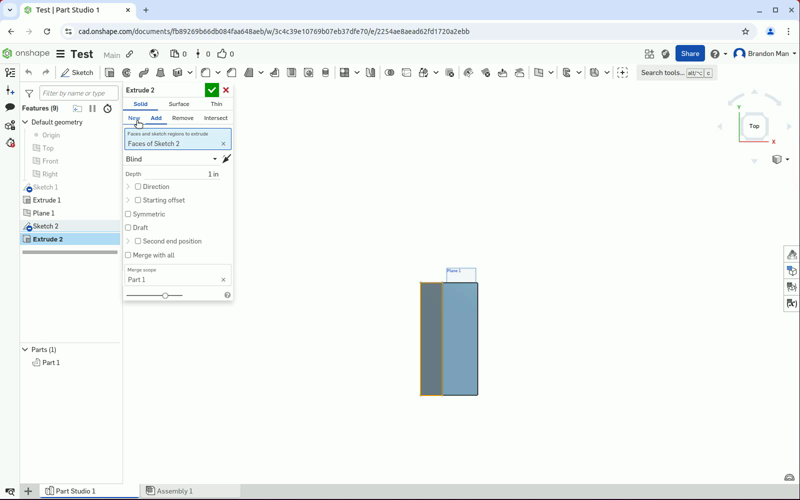
click(137, 120)
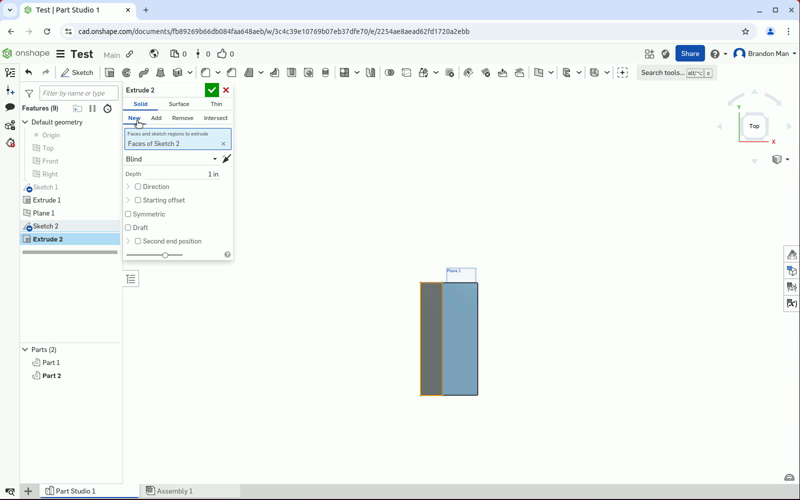
key(tab, 4)
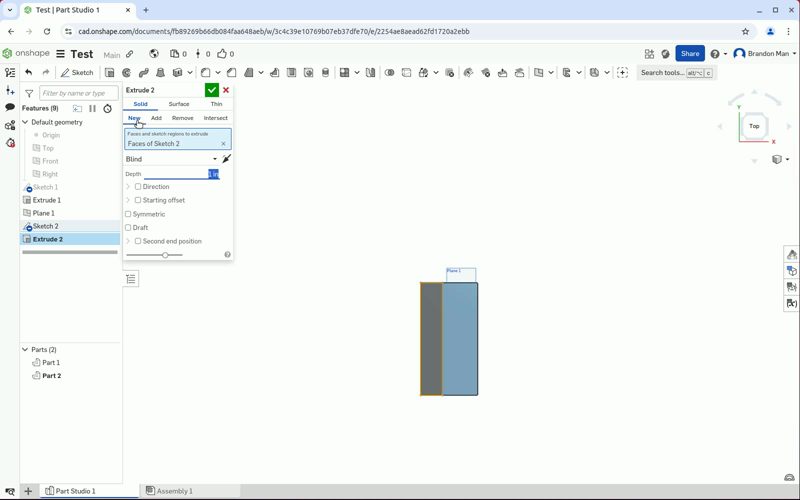
text(11.554)
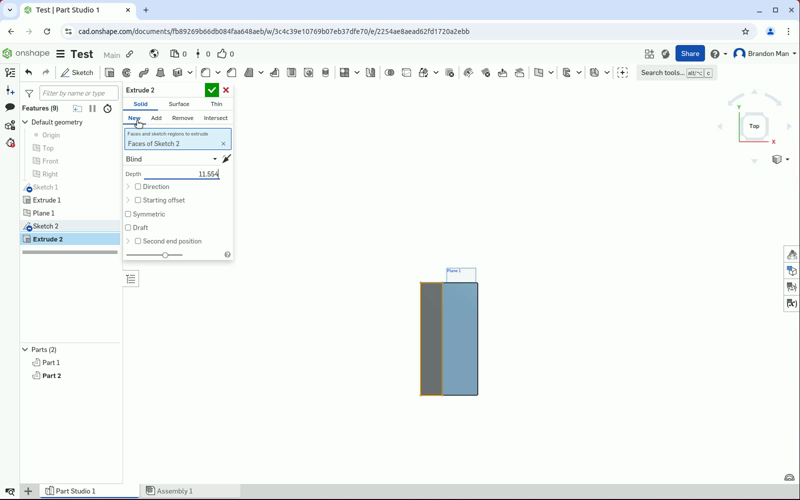
key(enter)
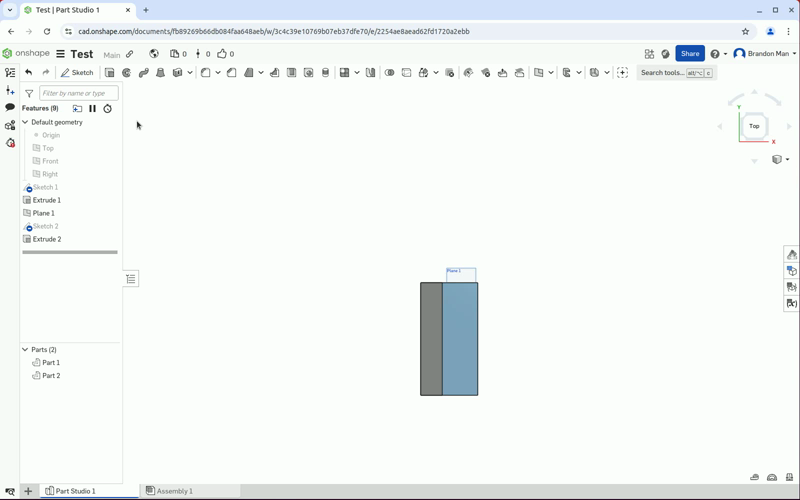
key(shift+h)
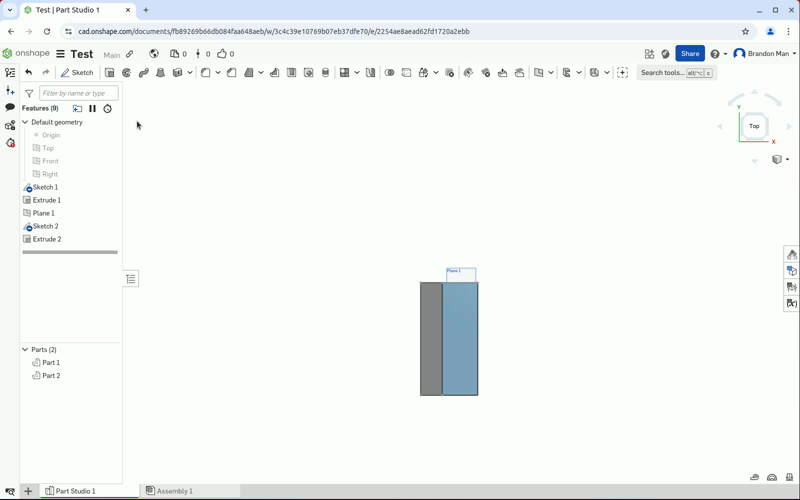
key(shift+h)
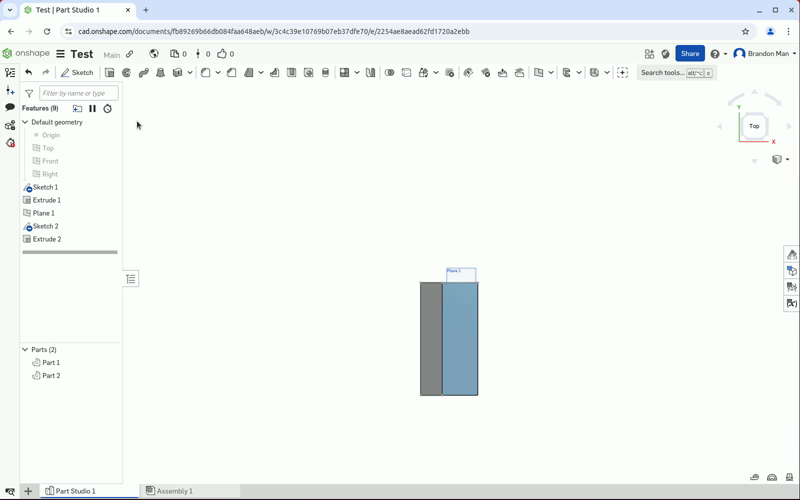
key(shift+7)
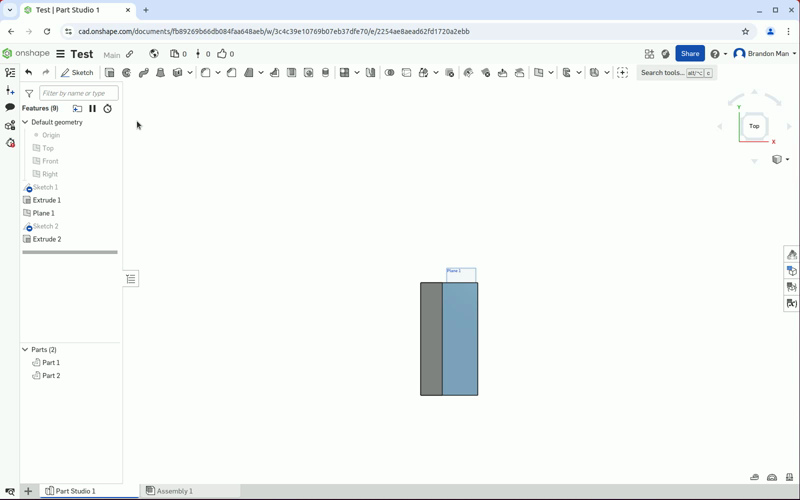
key(up, 3)
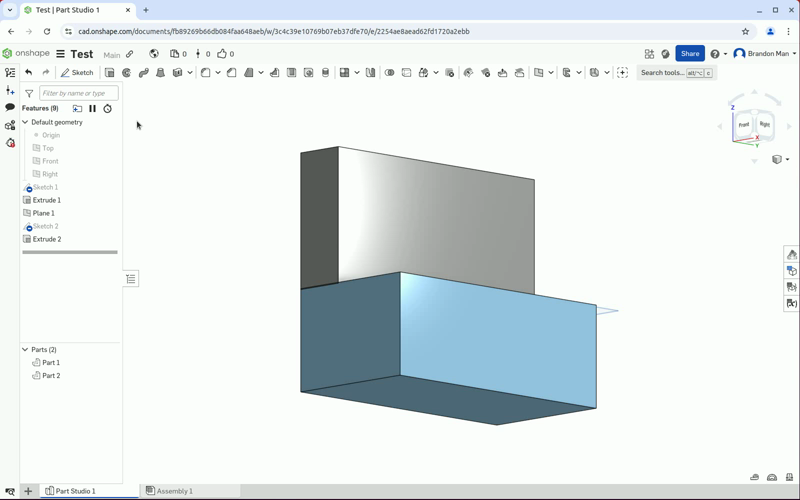
key(left, 3)
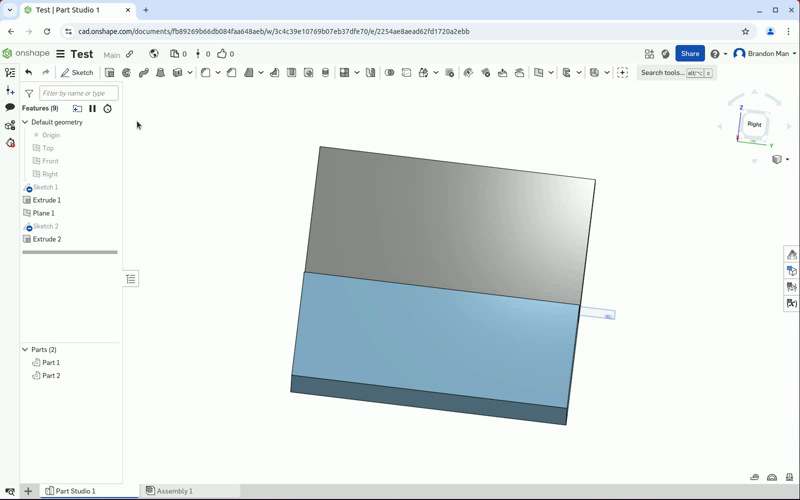
key(right, 3)
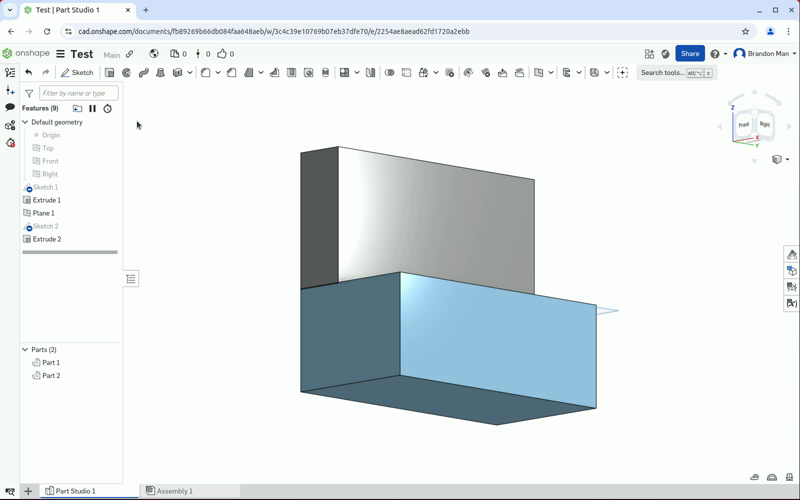
key(down, 3)
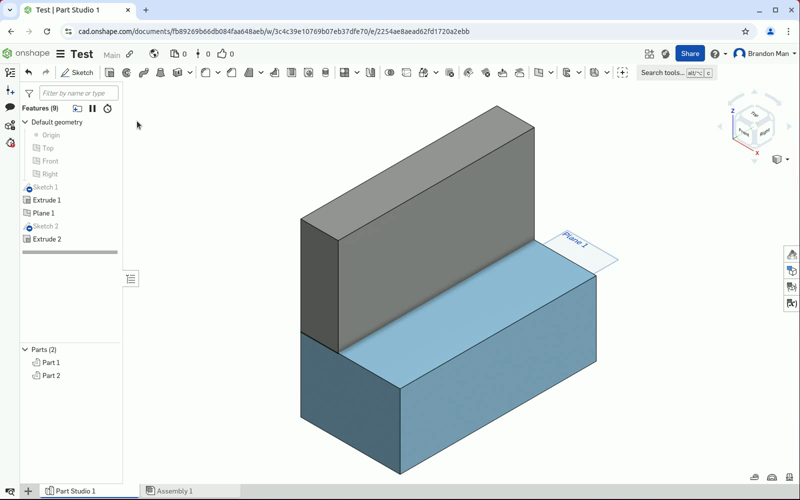
mouse_move(73, 189)
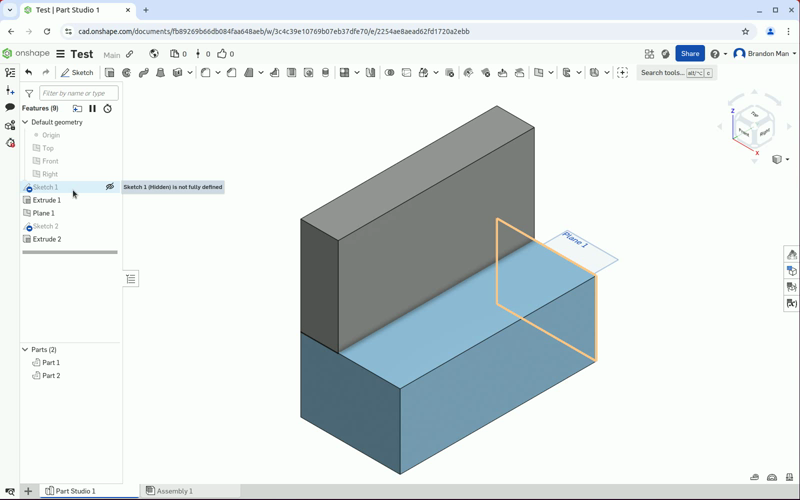
click(73, 189)